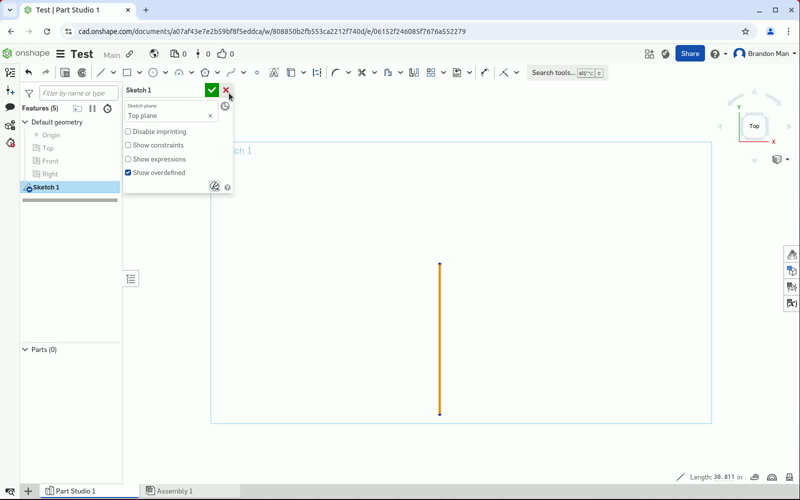
key(shift+h)
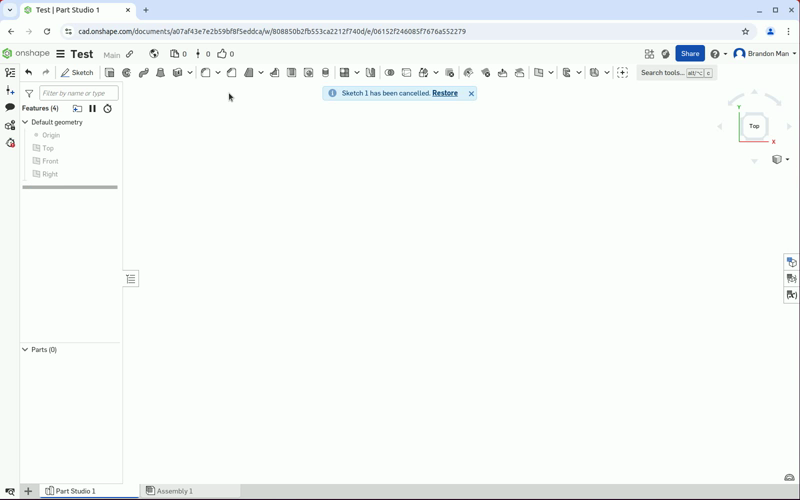
mouse_move(73, 352)
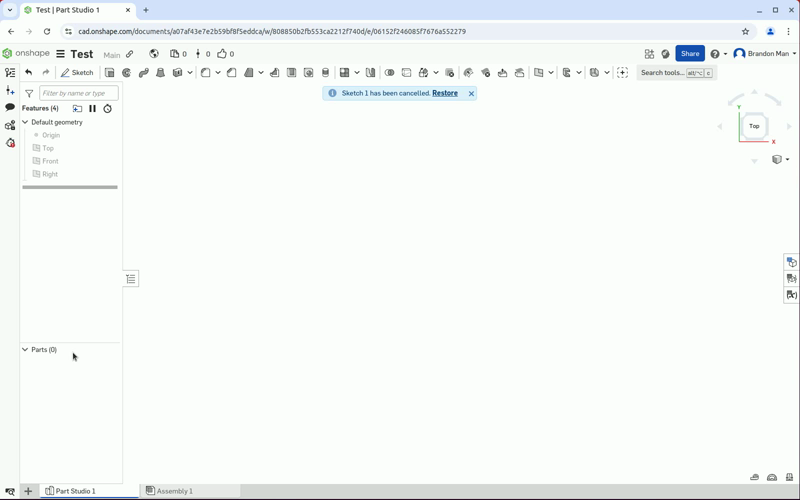
key(y)
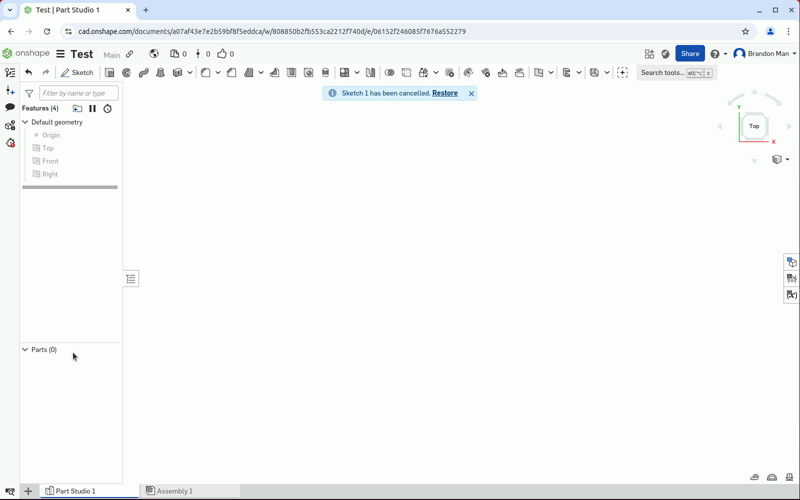
key(shift+p)
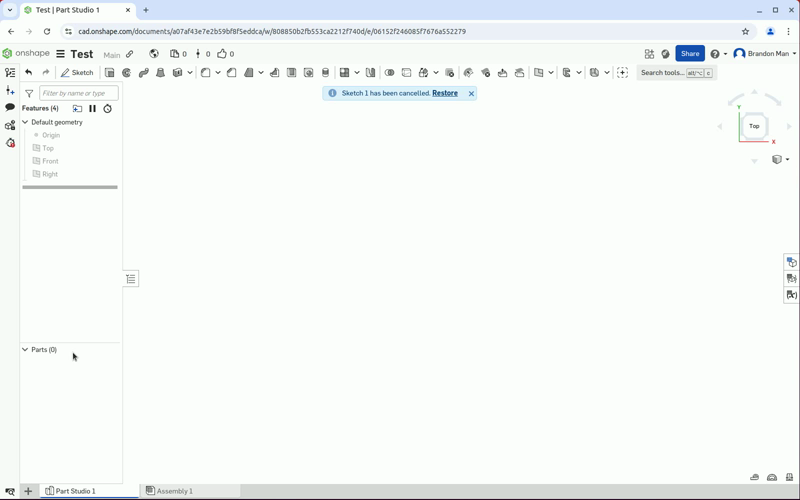
key(space)
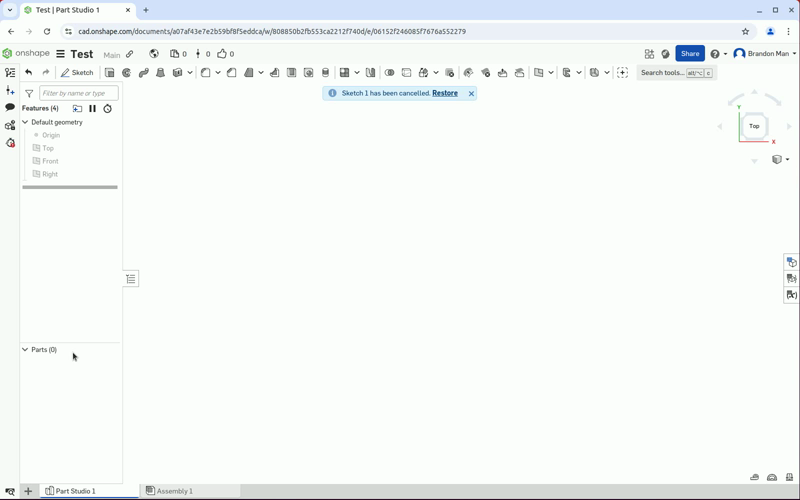
key_down(shift)
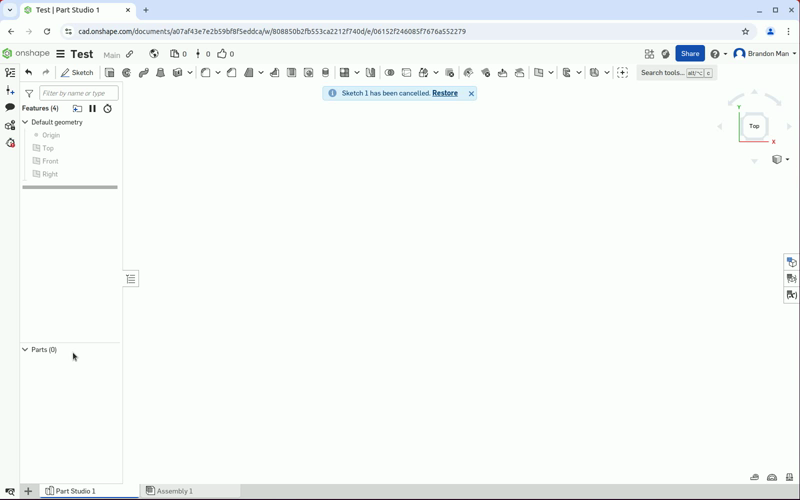
key(up)
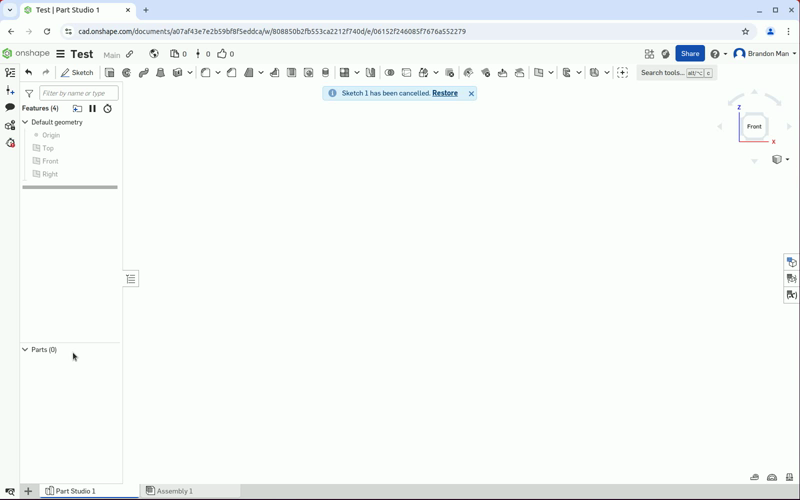
key_up(shift)
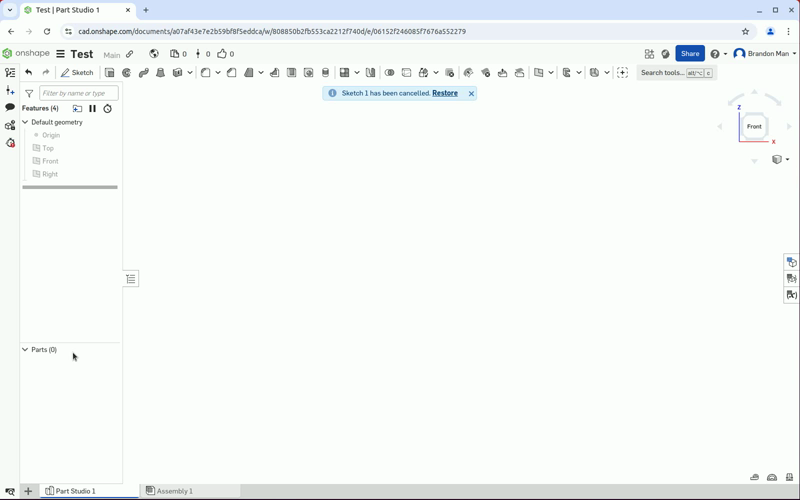
mouse_move(73, 352)
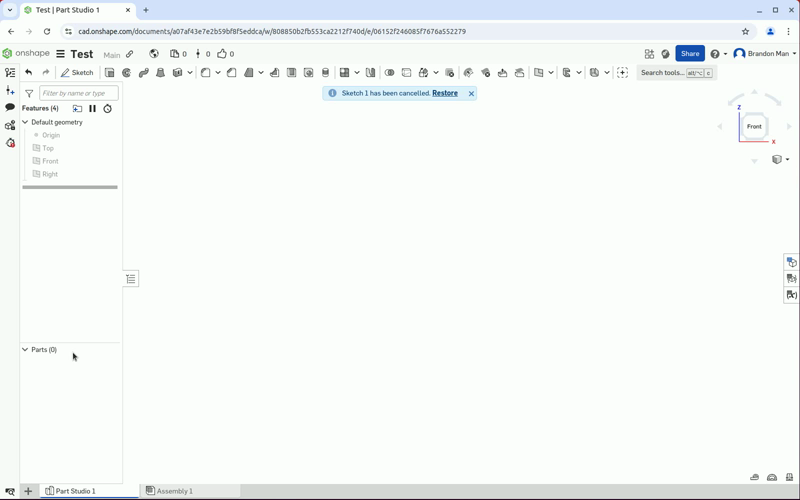
key(shift+y)
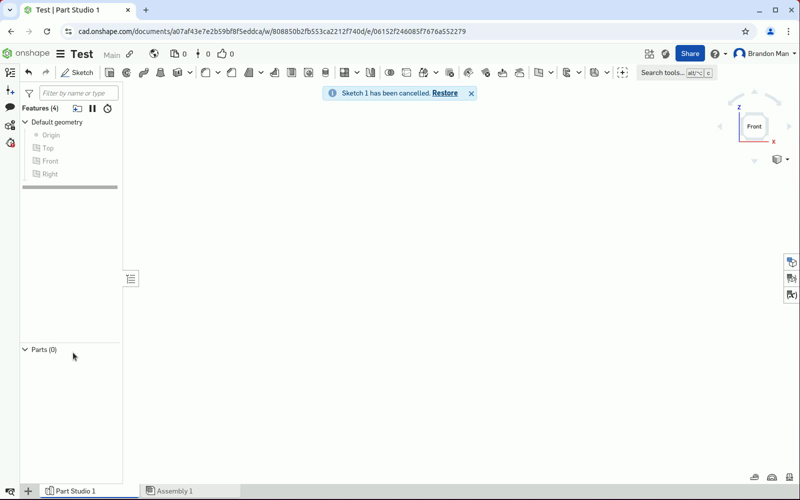
key(shift+s)
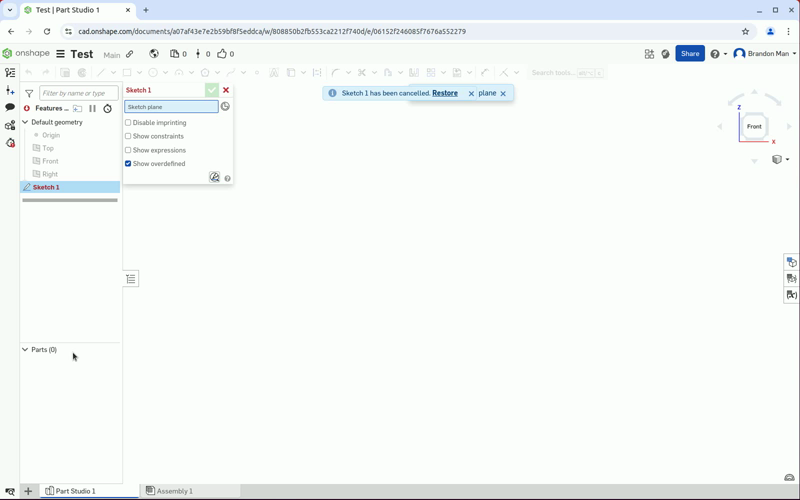
mouse_move(73, 163)
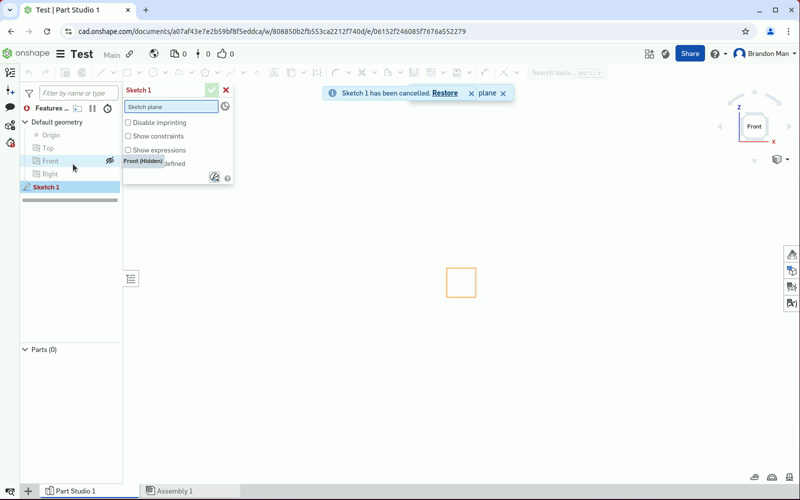
click(73, 163)
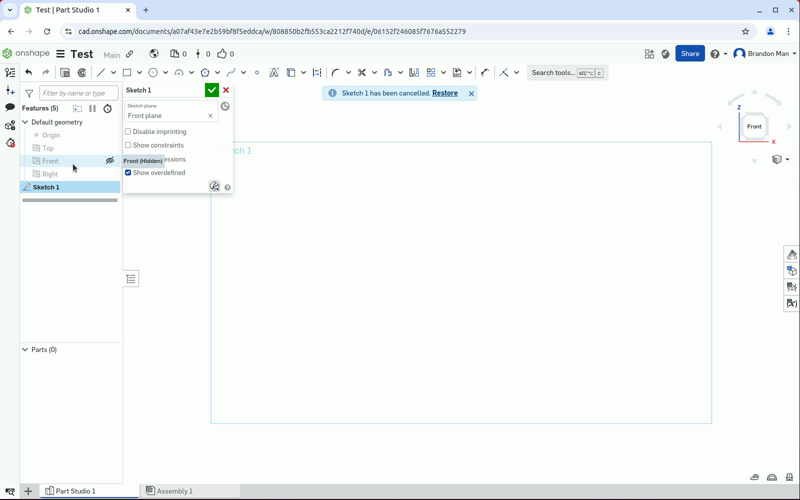
mouse_move(73, 352)
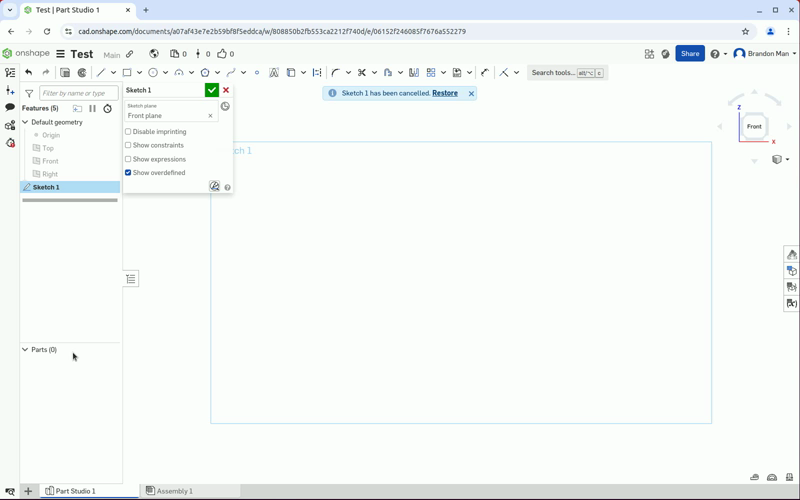
key(y)
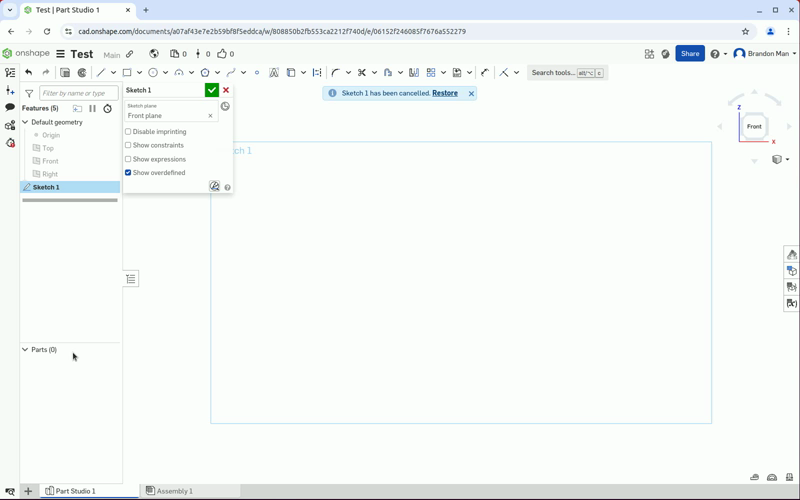
key(l)
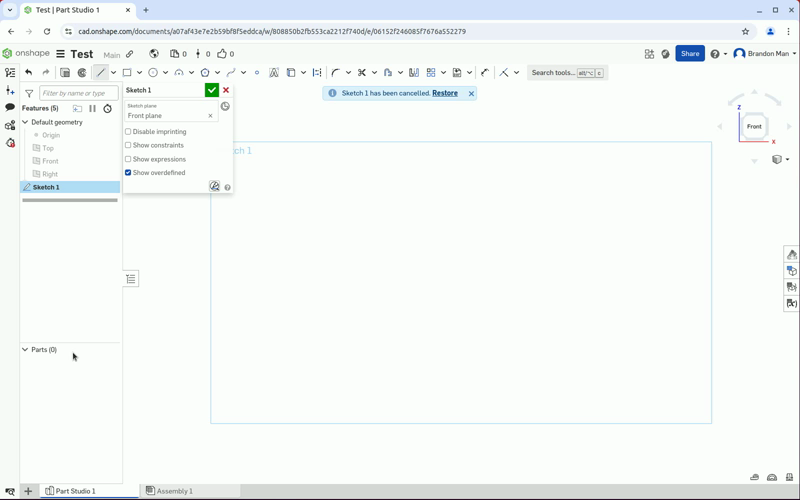
key_down(shift)
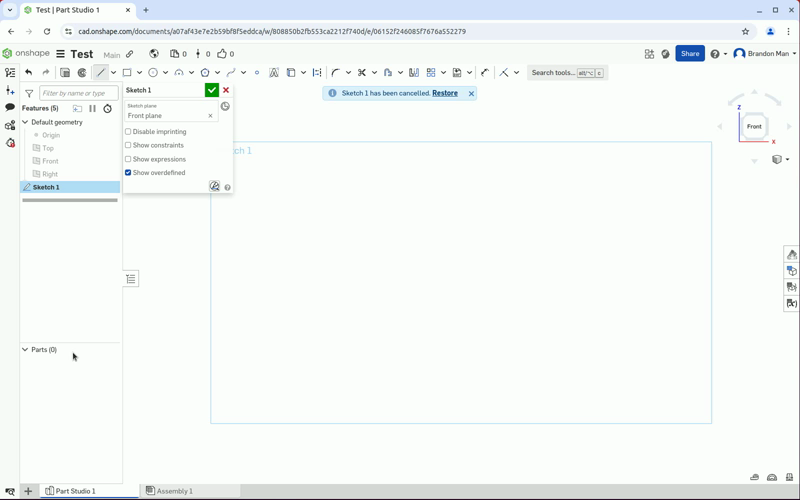
mouse_move(348, 282)
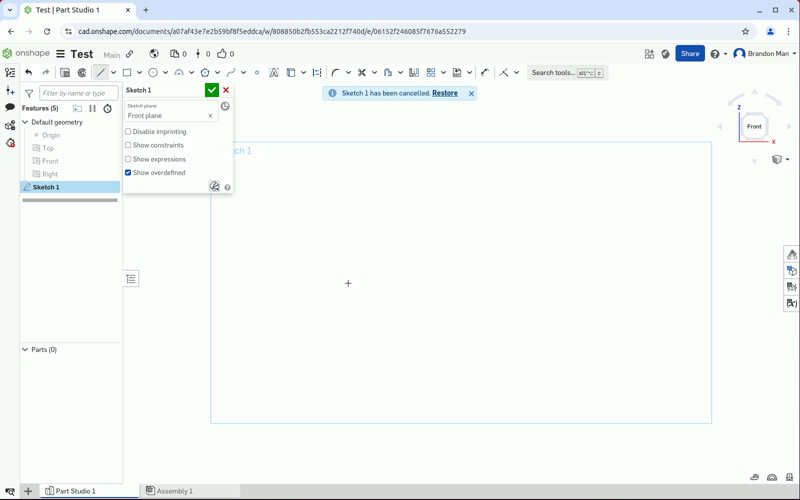
click(348, 282)
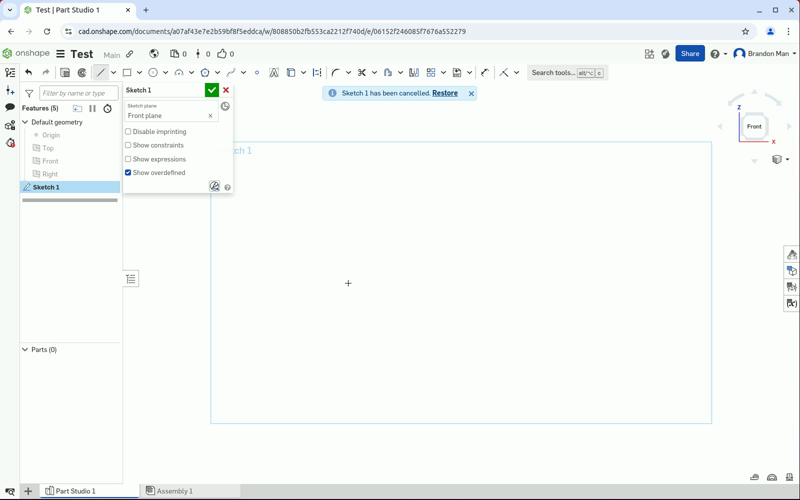
key_up(shift)
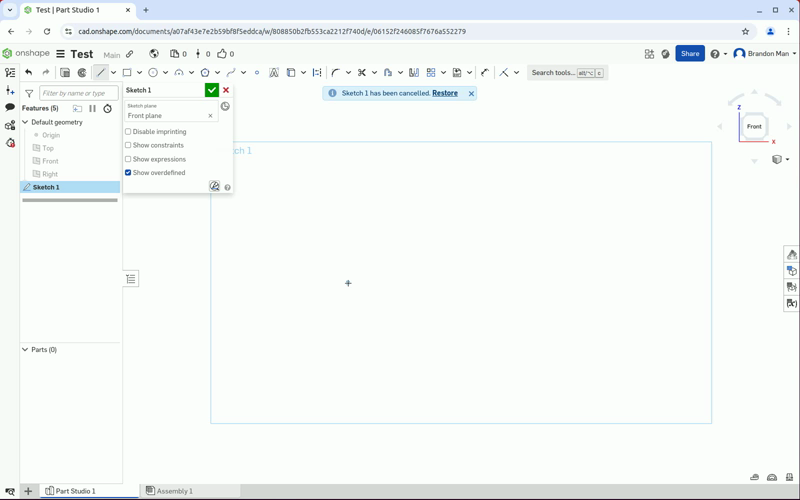
key_down(shift)
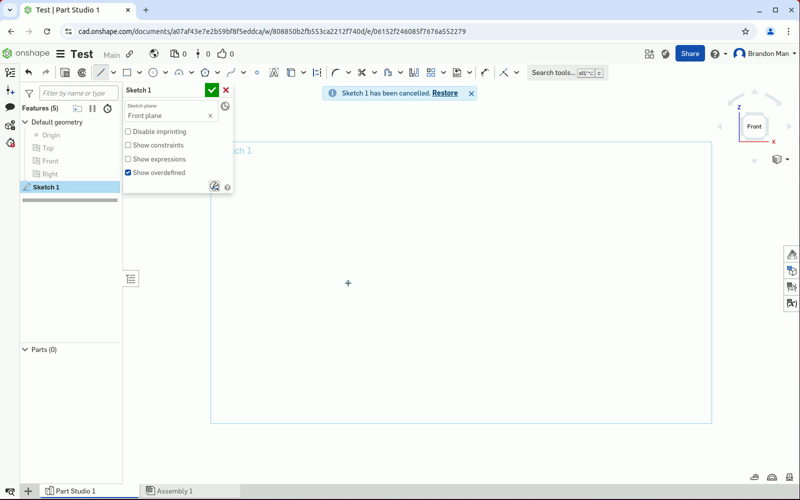
mouse_move(460, 282)
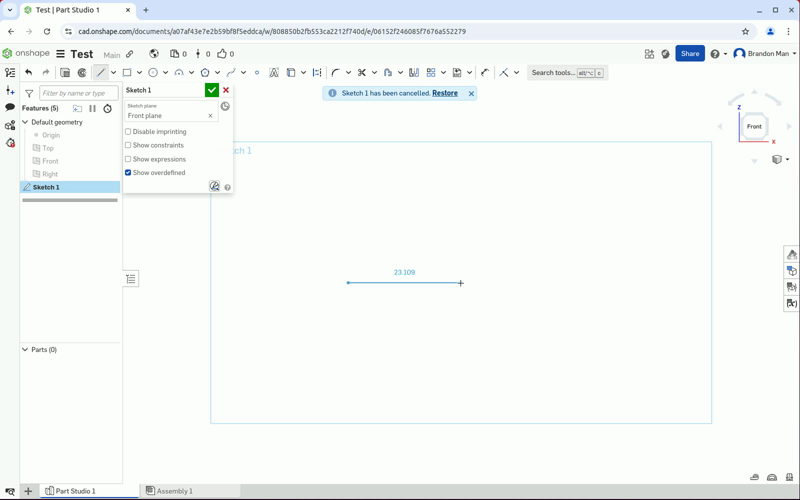
click(460, 282)
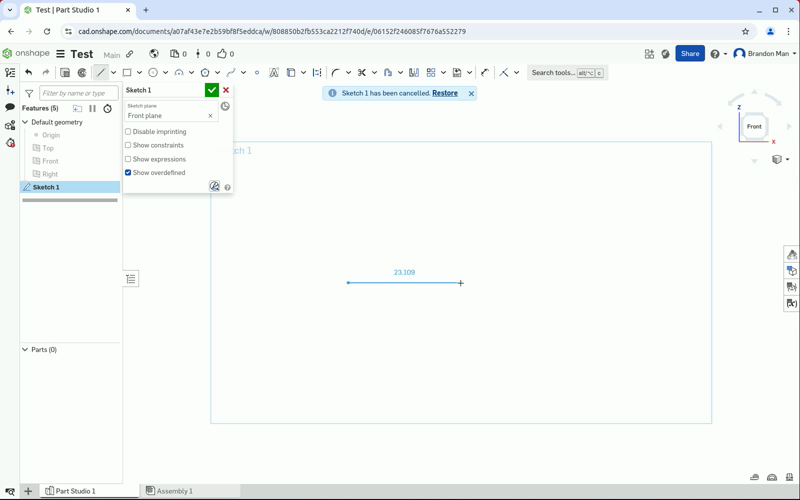
key_up(shift)
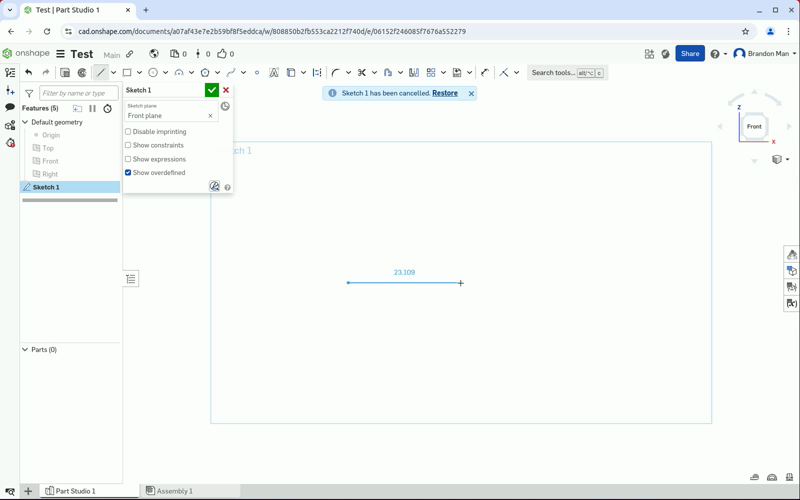
key_down(shift)
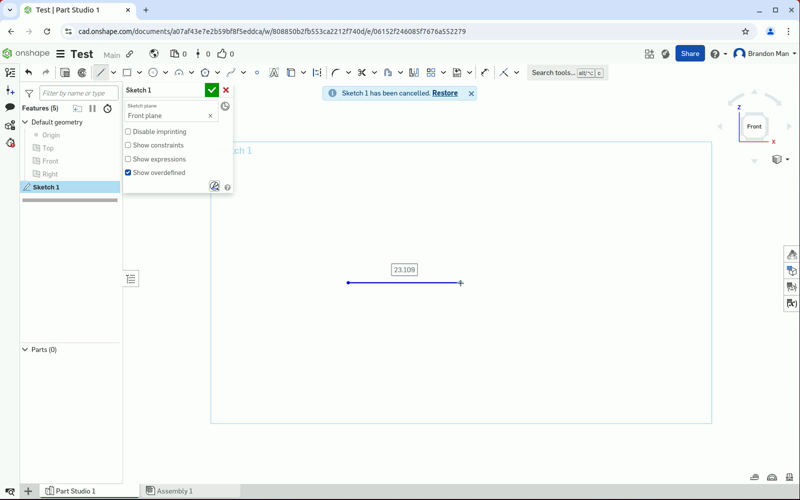
mouse_move(460, 170)
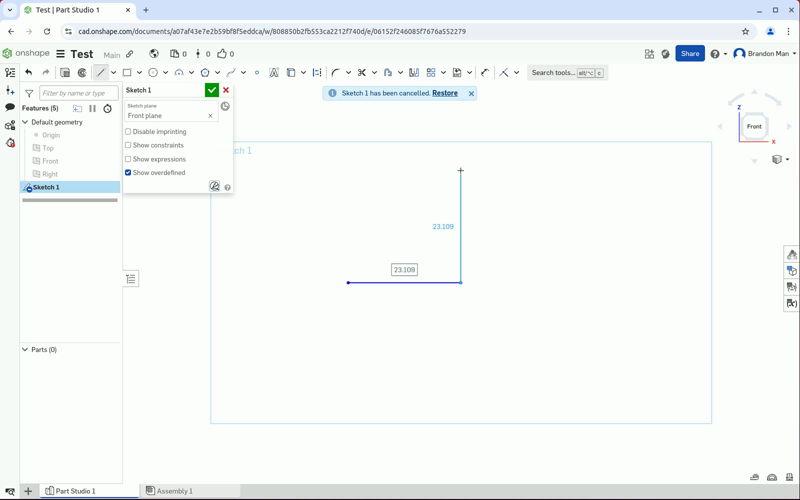
click(460, 170)
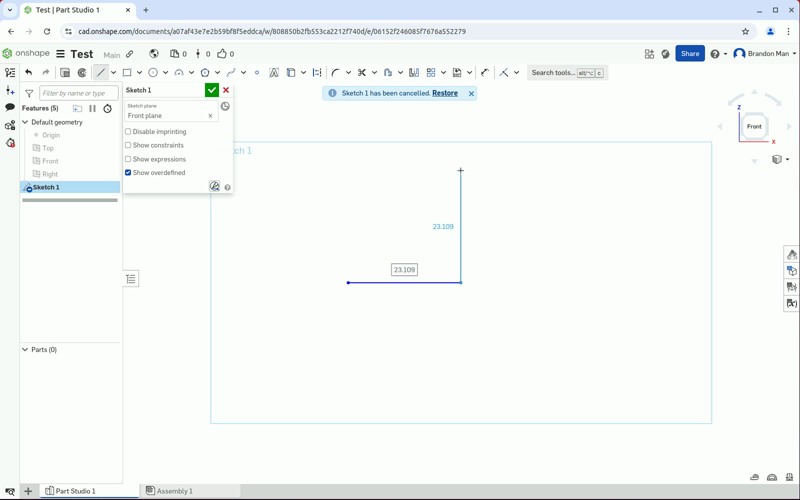
key_up(shift)
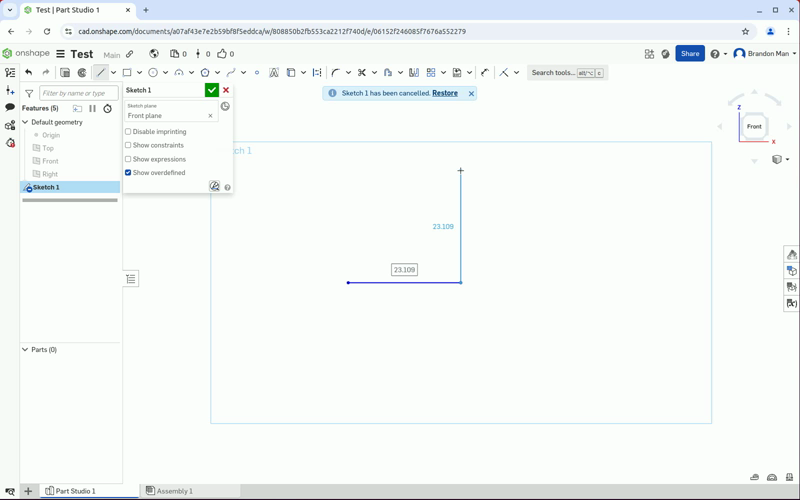
key_down(shift)
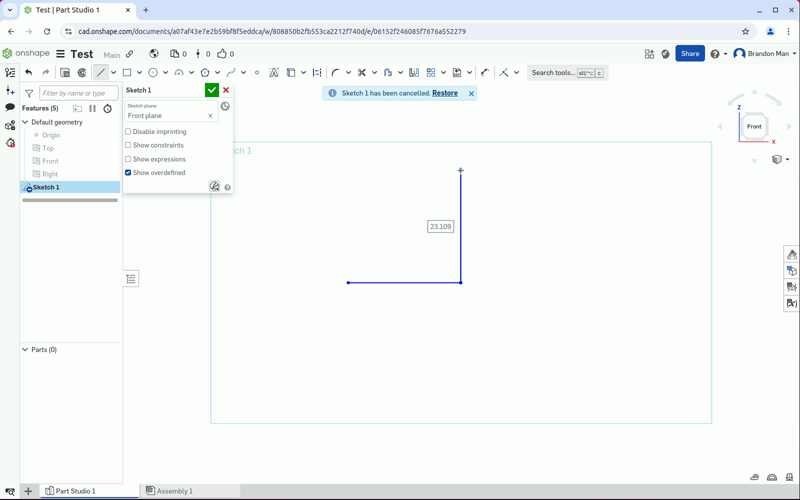
mouse_move(348, 170)
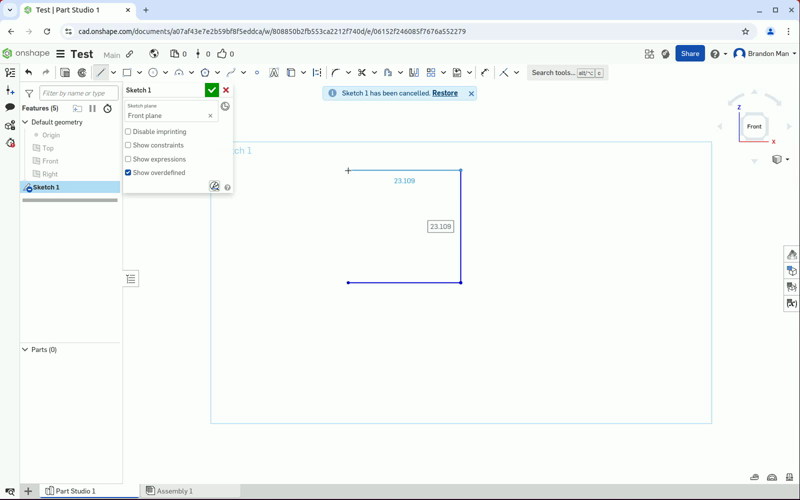
click(348, 170)
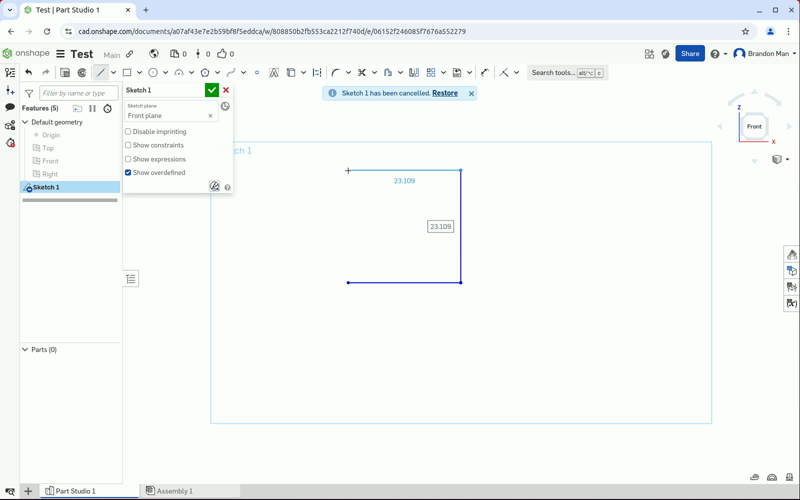
key_up(shift)
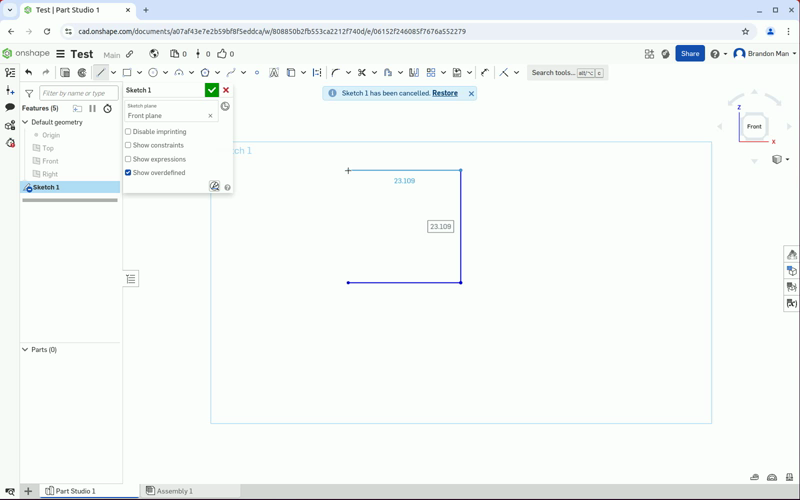
key_down(shift)
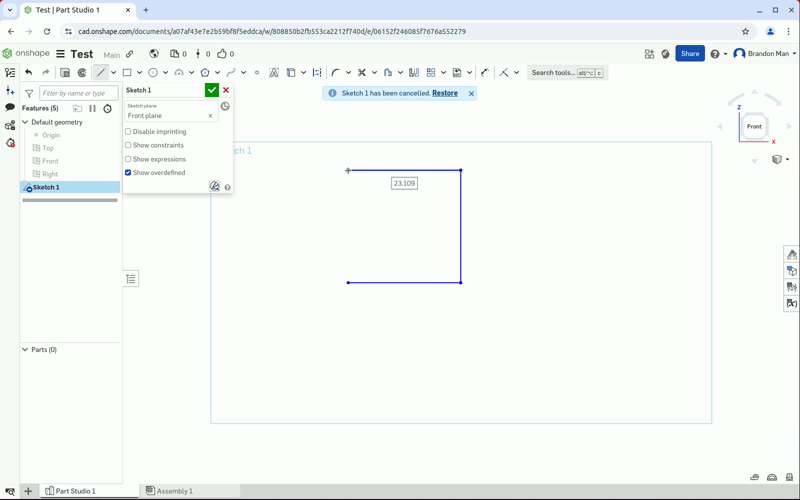
mouse_move(348, 282)
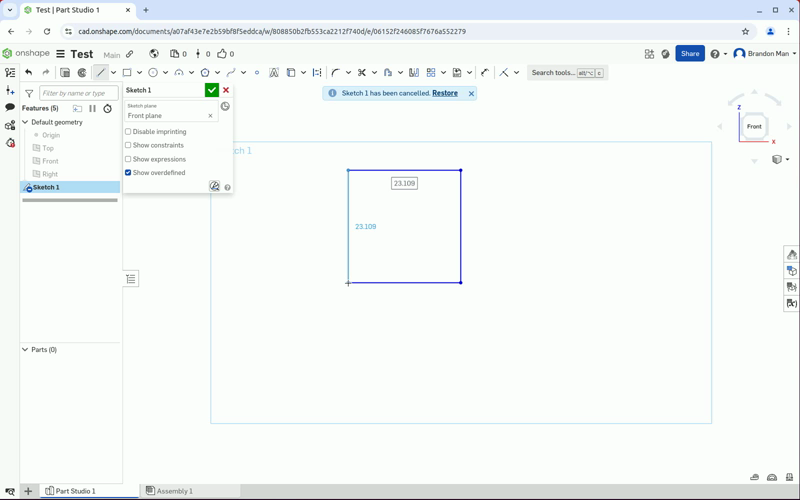
key_up(shift)
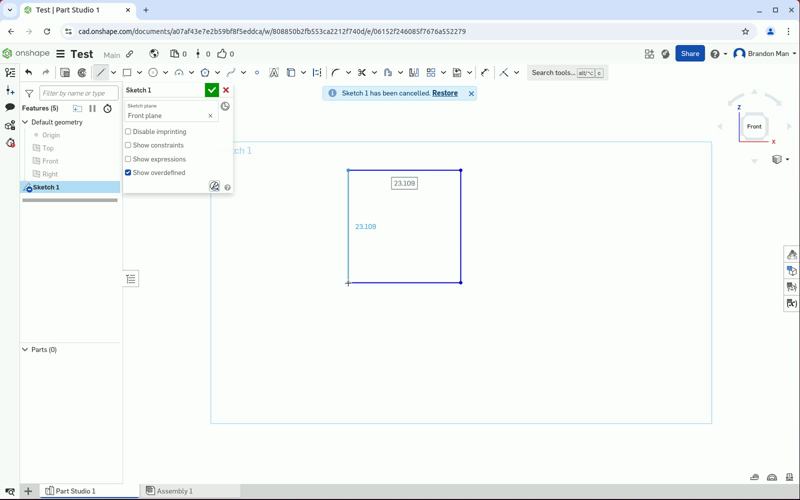
click(348, 282)
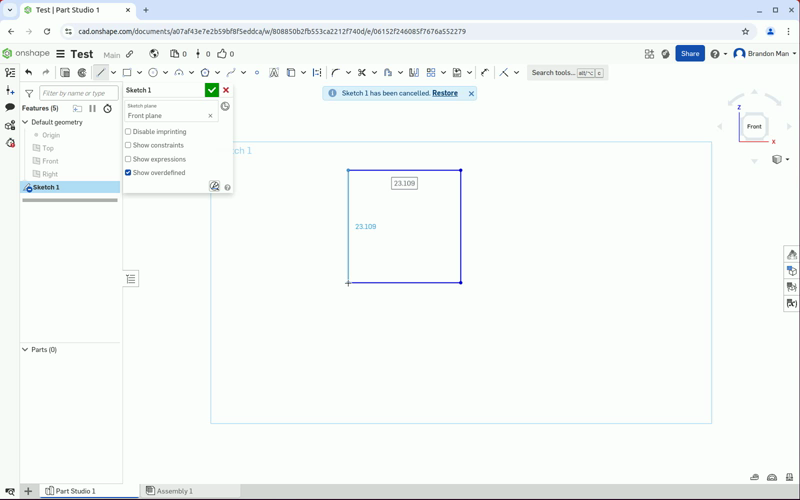
key(esc)
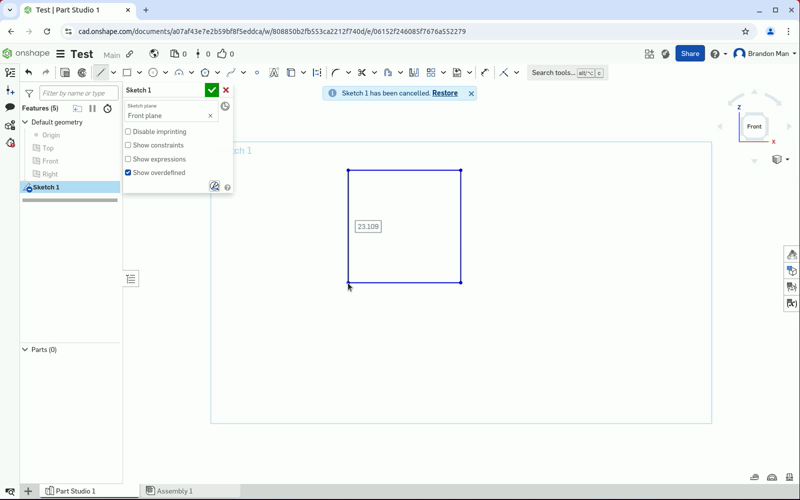
mouse_move(399, 265)
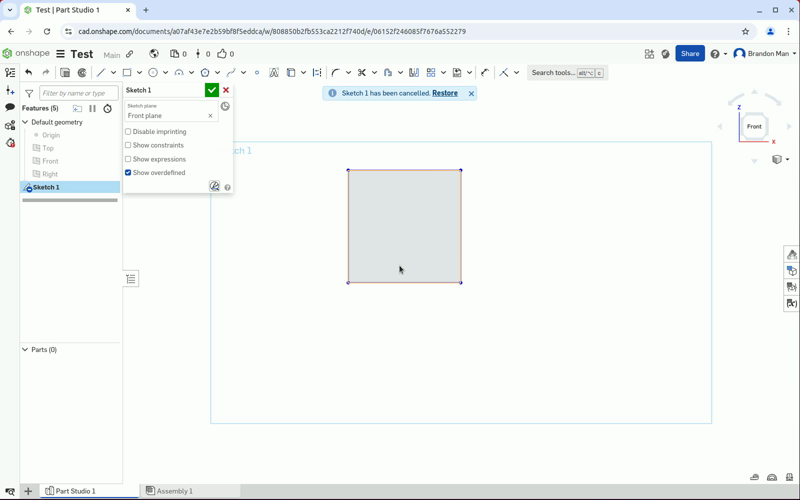
click(399, 265)
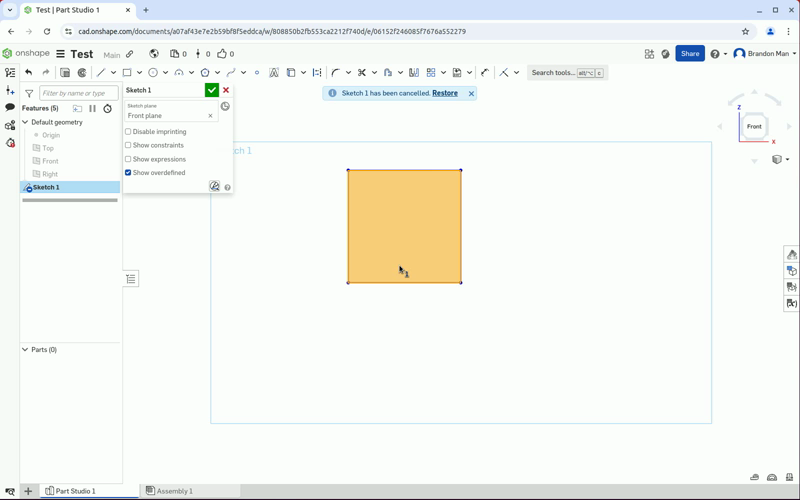
mouse_move(73, 352)
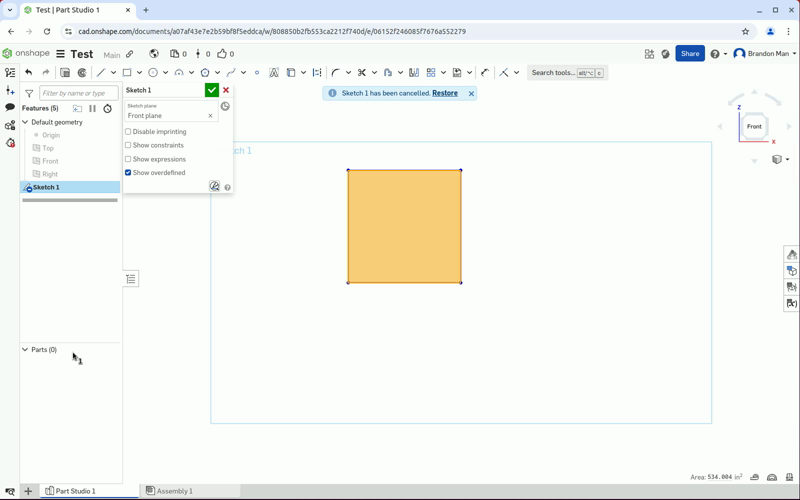
key(shift+y)
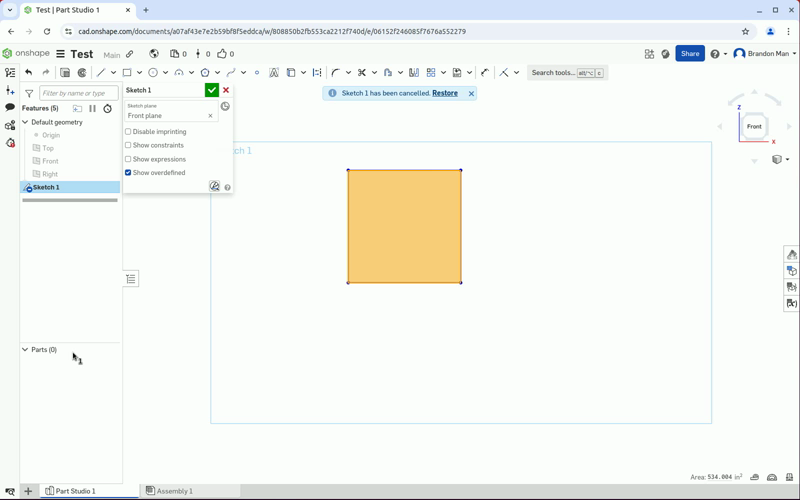
key(shift+e)
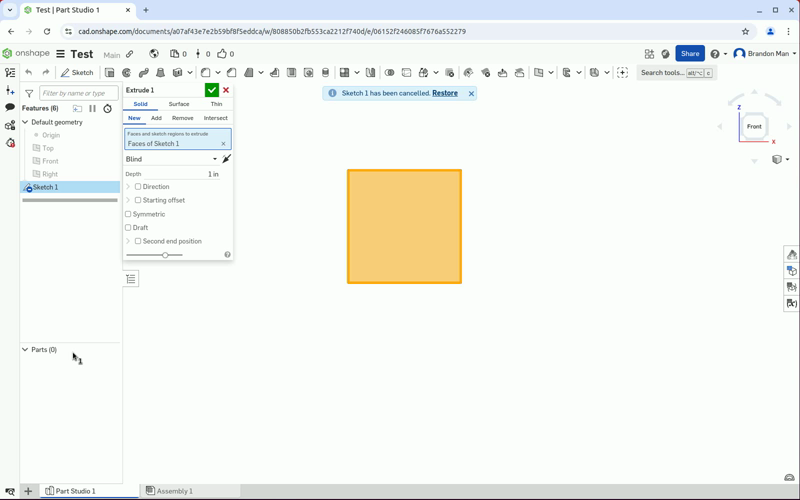
mouse_move(143, 106)
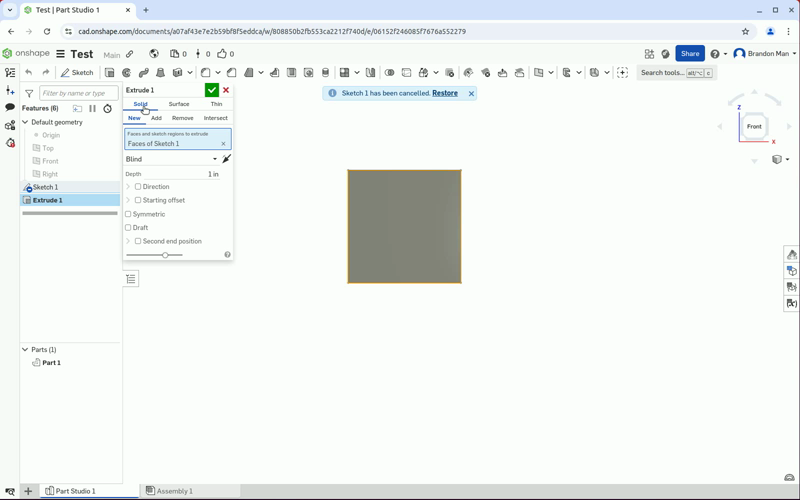
click(143, 106)
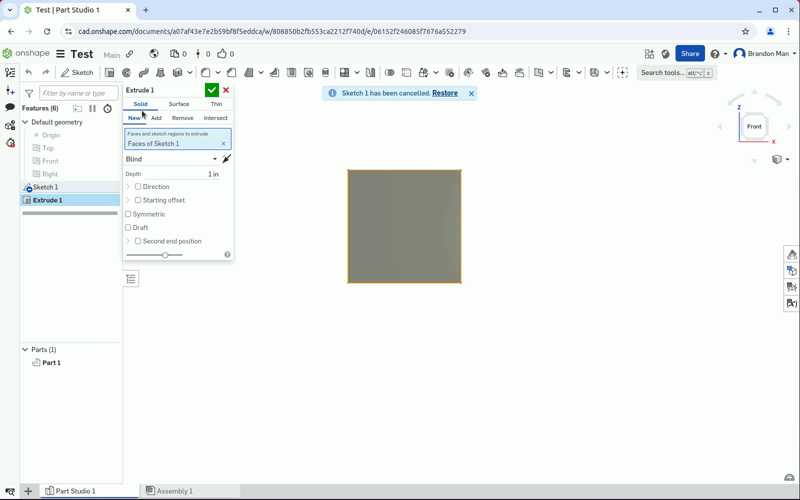
mouse_move(137, 120)
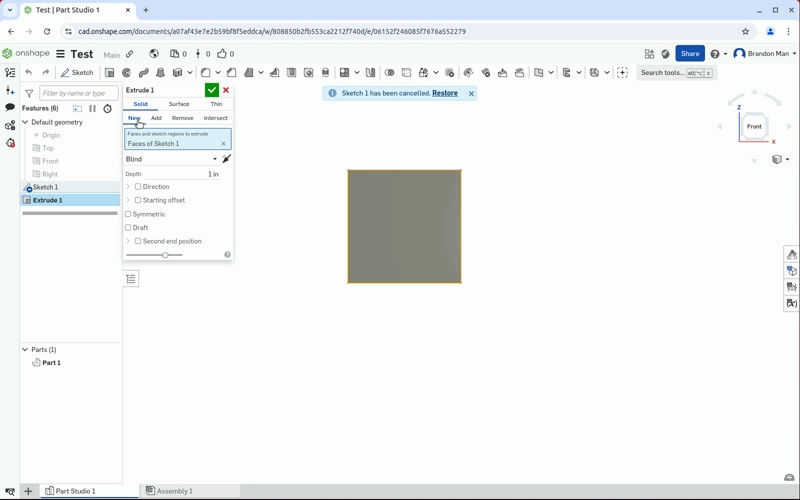
click(137, 120)
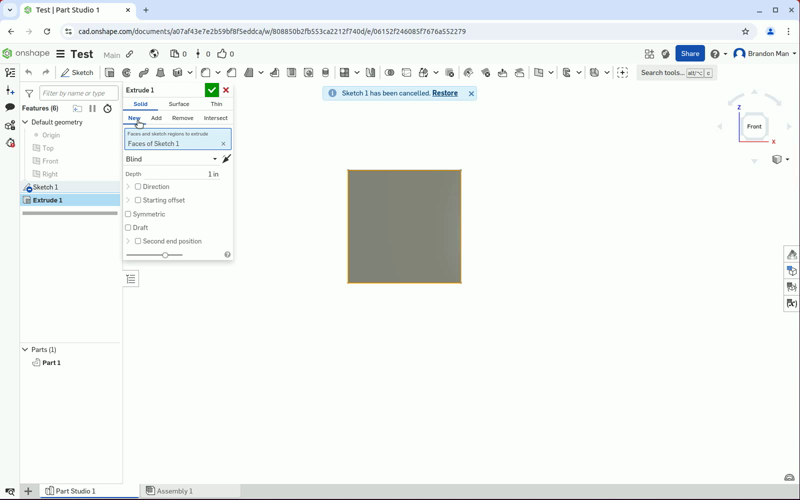
key(tab, 4)
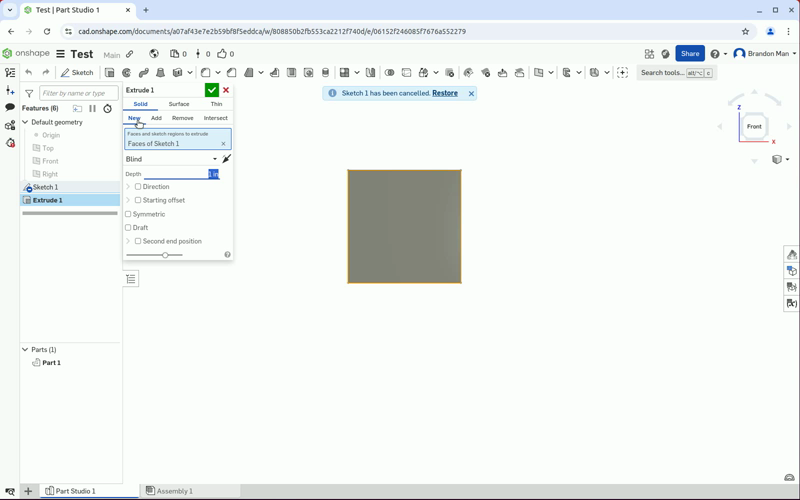
text(23.108)
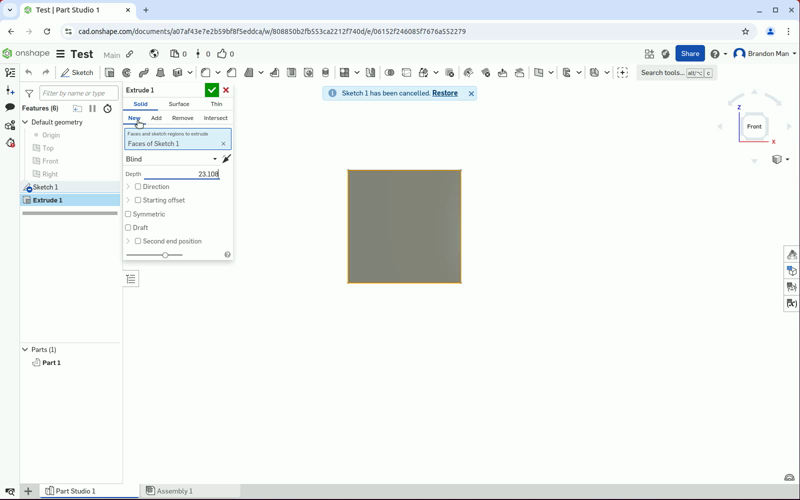
key(enter)
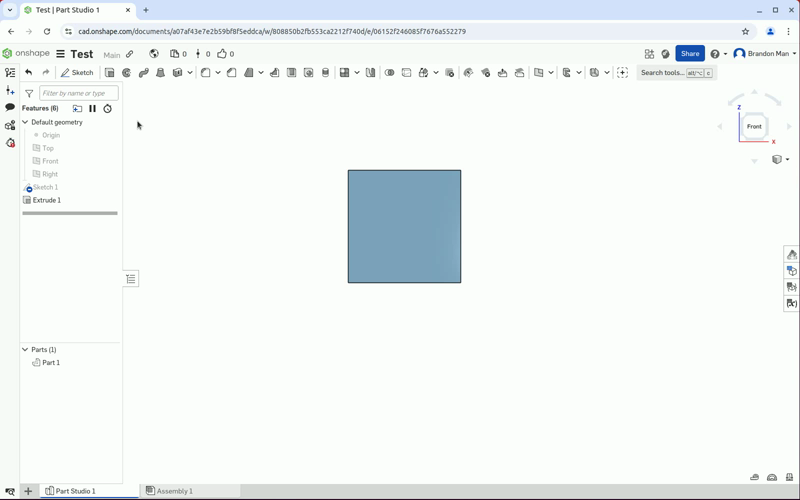
key(shift+h)
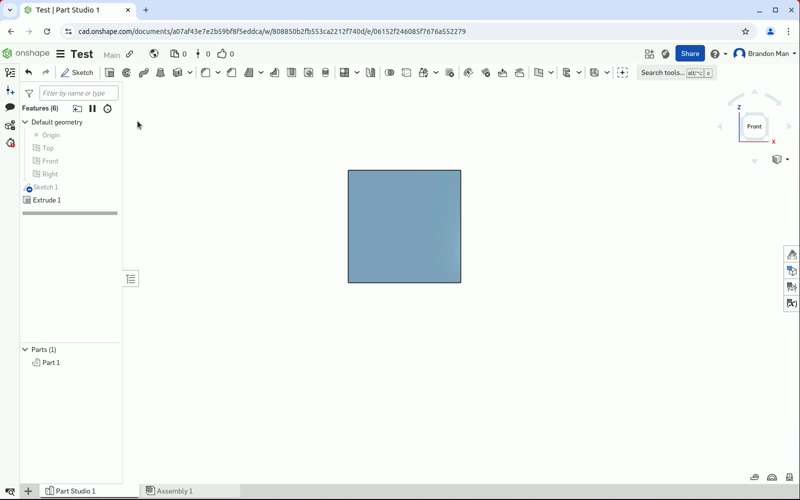
key(shift+h)
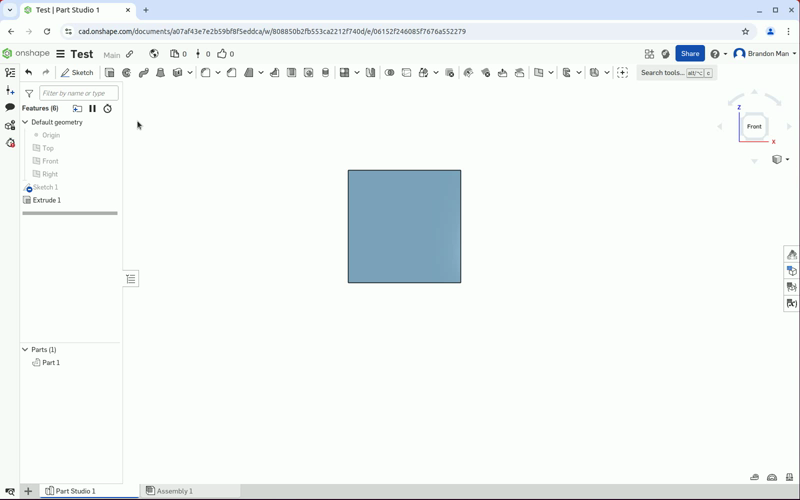
mouse_move(73, 189)
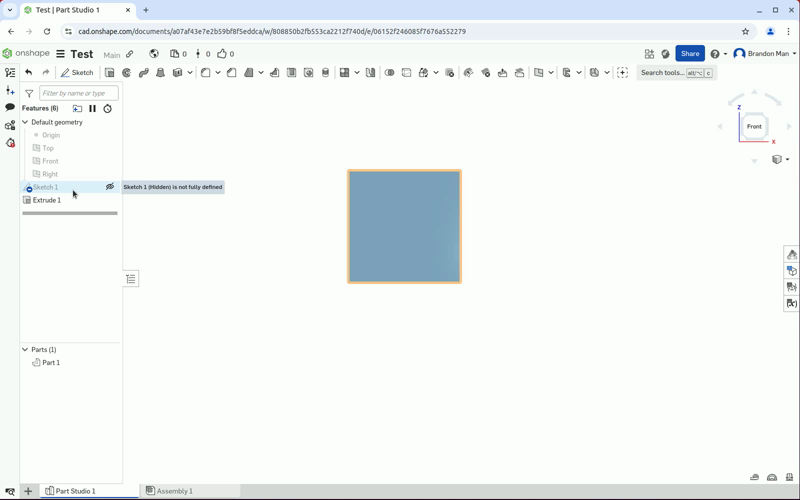
click(73, 189)
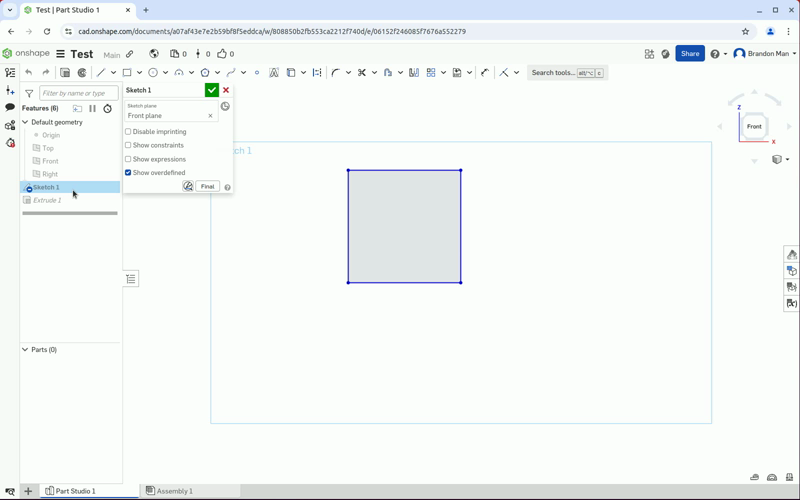
mouse_move(229, 92)
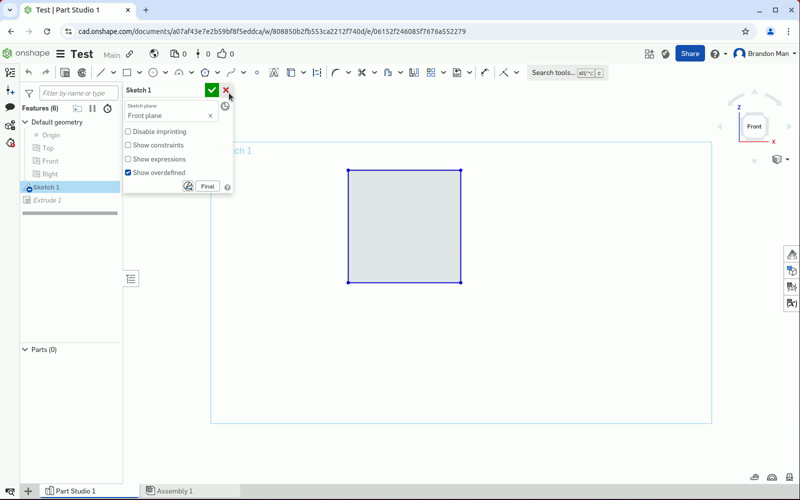
click(229, 92)
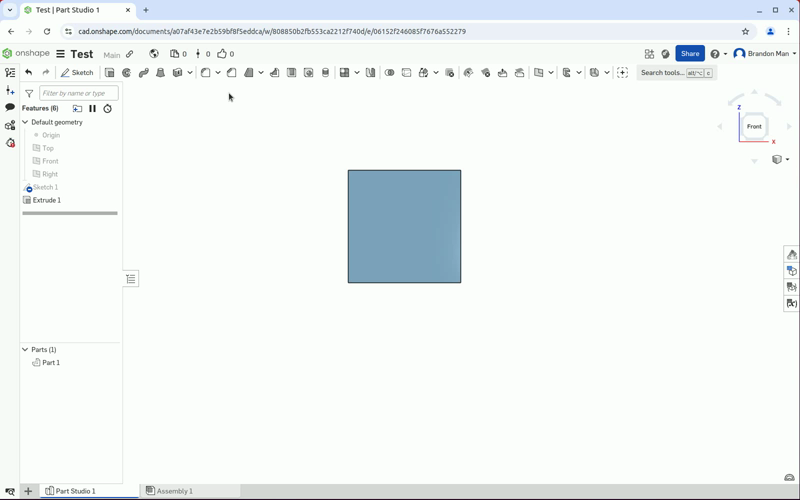
mouse_move(541, 75)
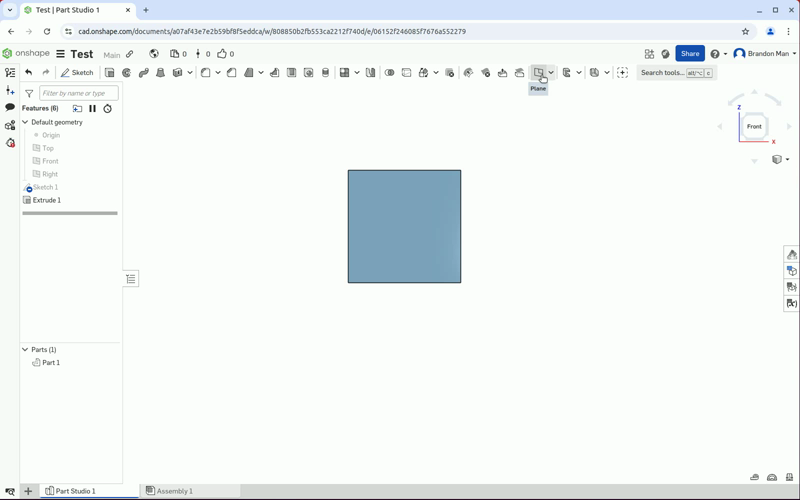
click(541, 75)
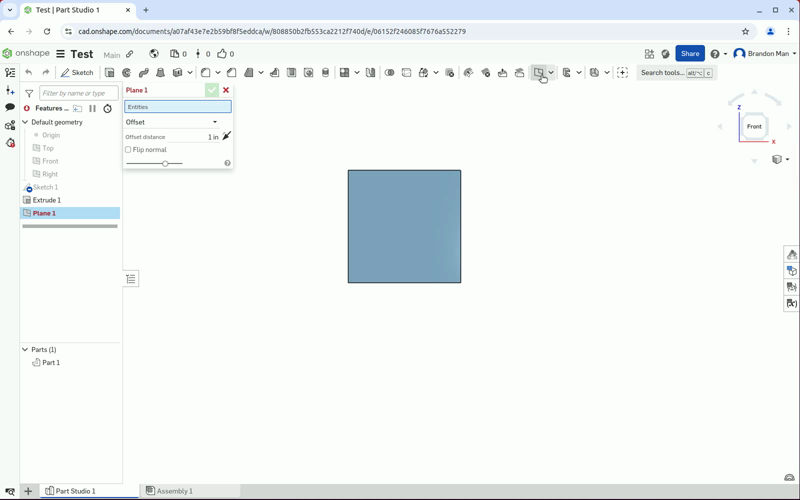
mouse_move(73, 163)
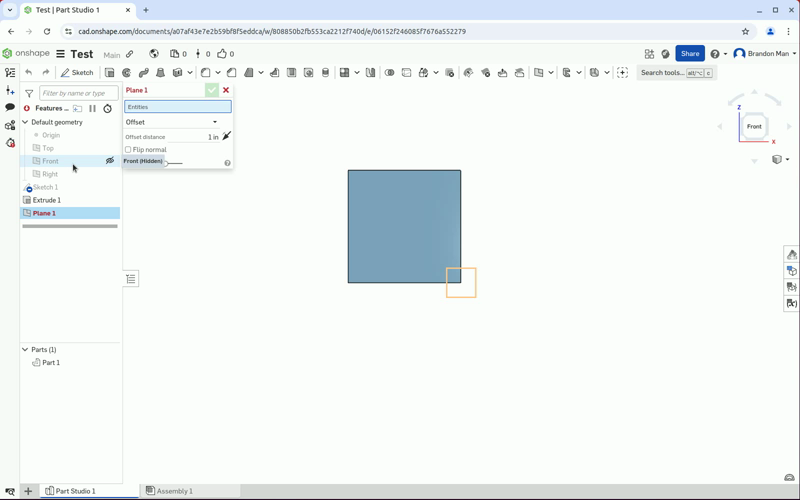
click(73, 163)
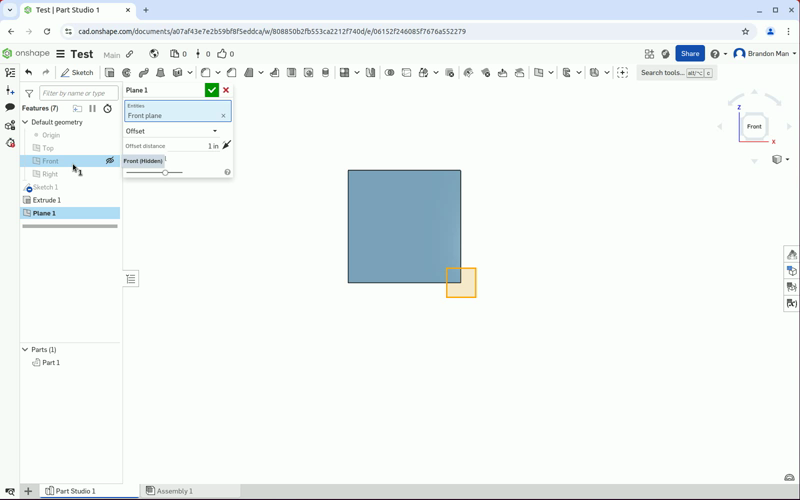
key(tab, 2)
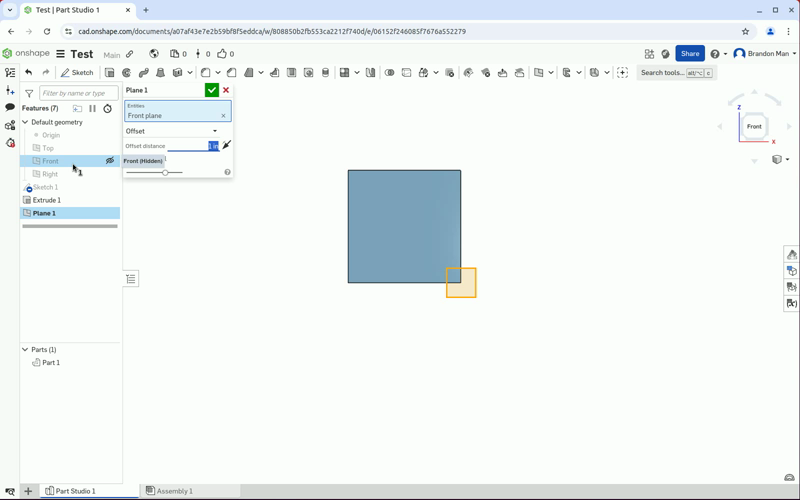
text(23.108)
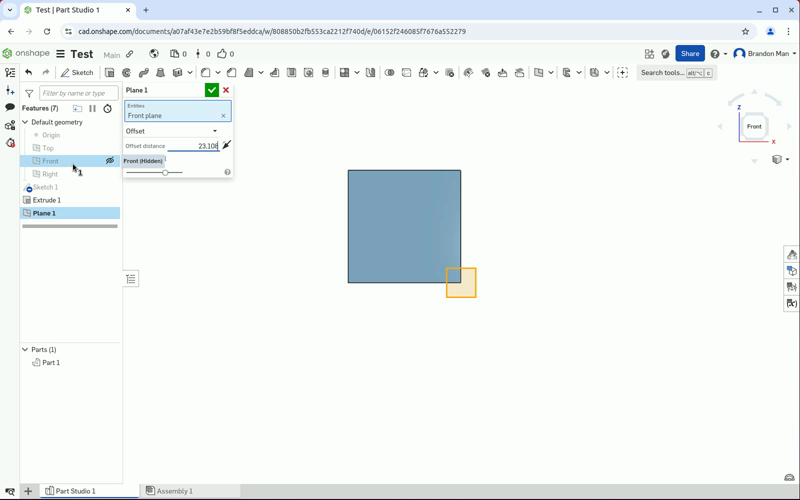
key(enter, 2)
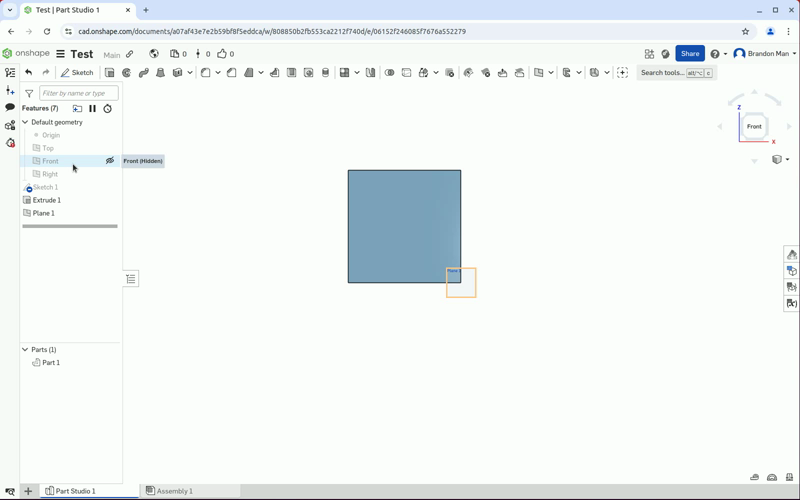
key(shift+s)
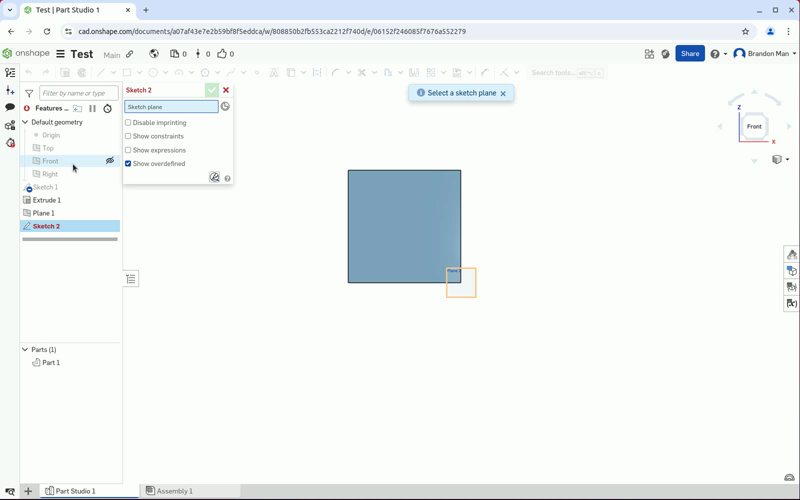
mouse_move(73, 215)
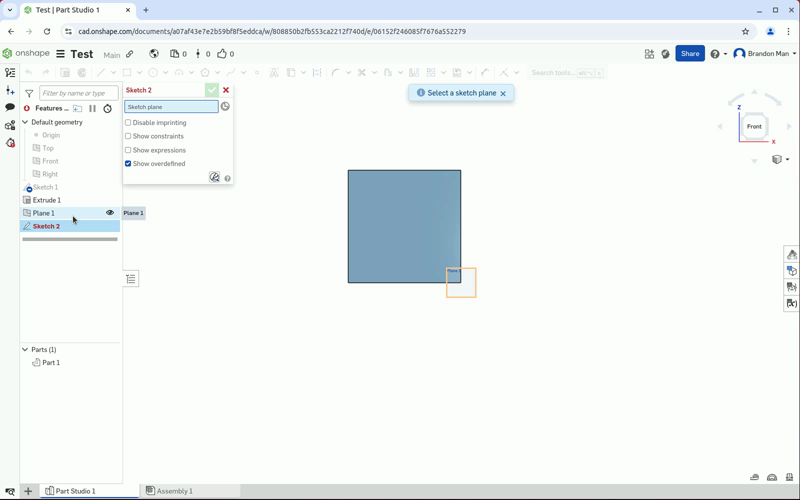
click(73, 215)
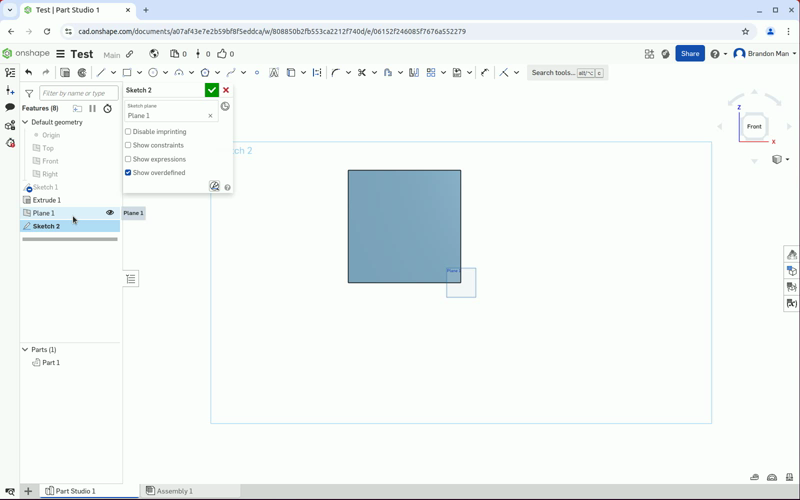
mouse_move(73, 352)
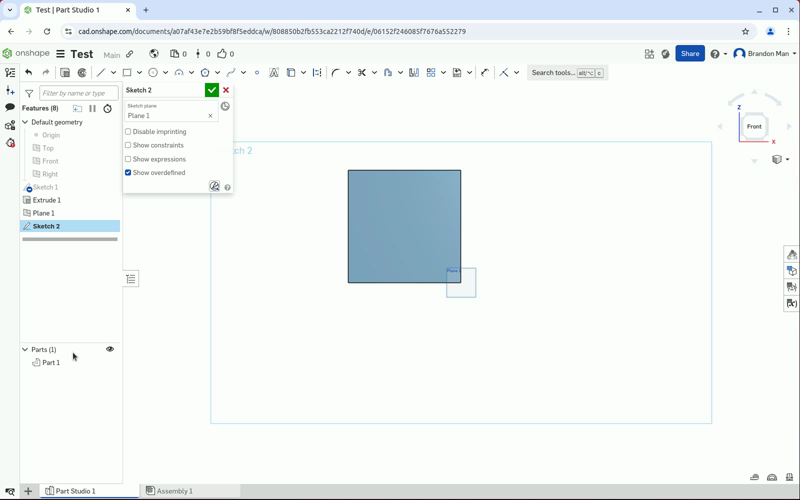
key(y)
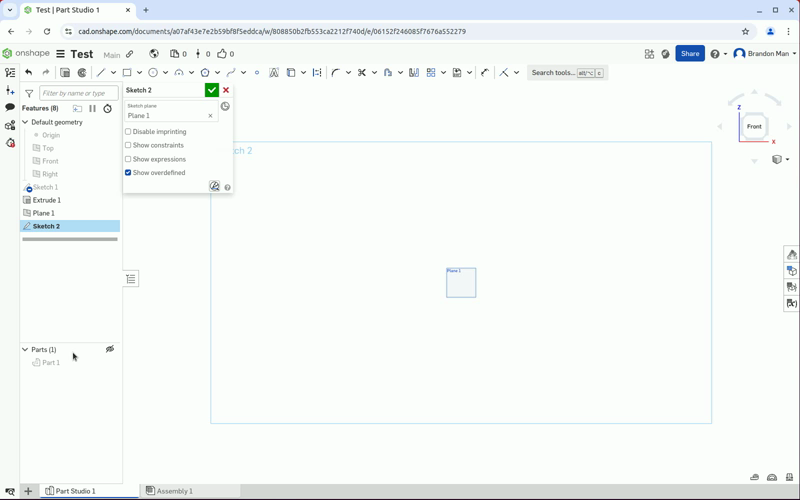
key(l)
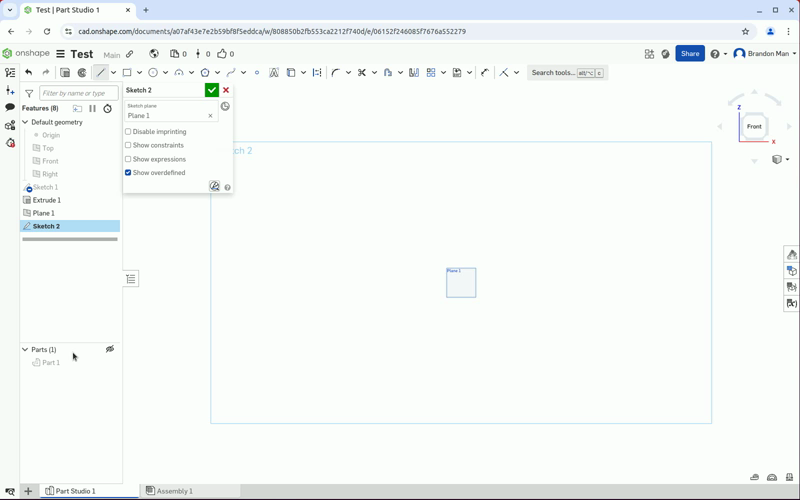
key_down(shift)
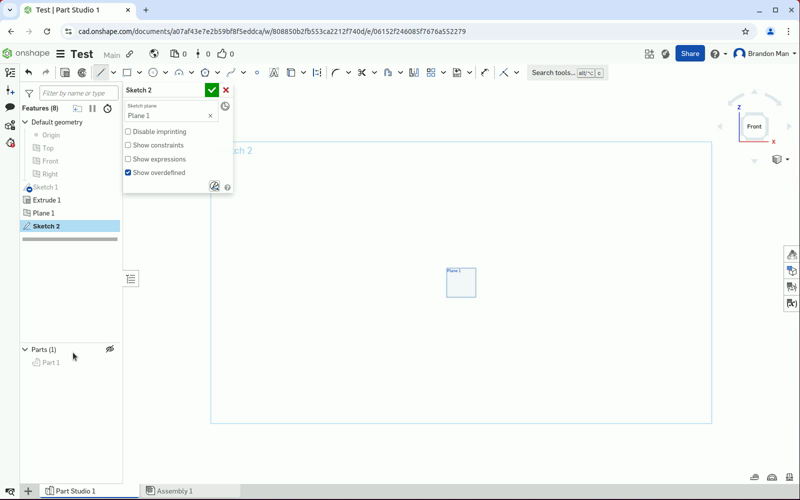
mouse_move(357, 278)
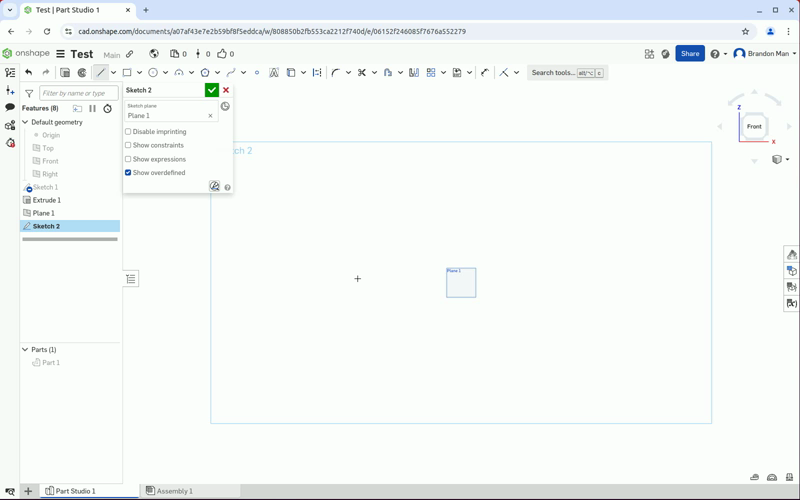
click(357, 278)
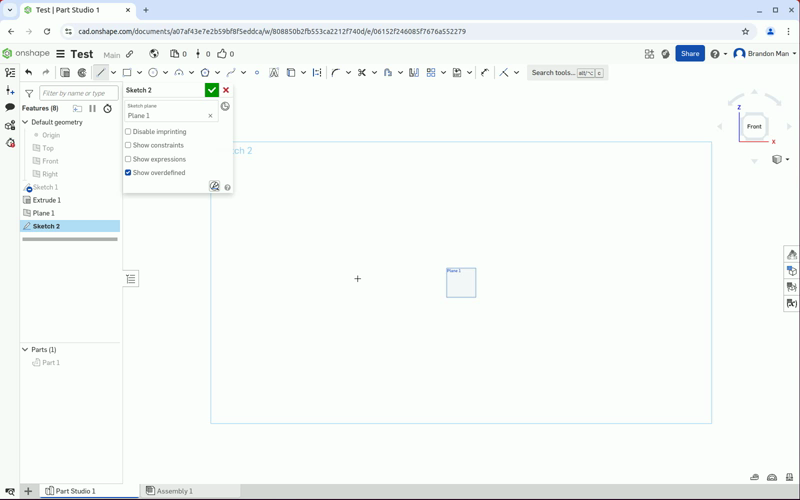
key_up(shift)
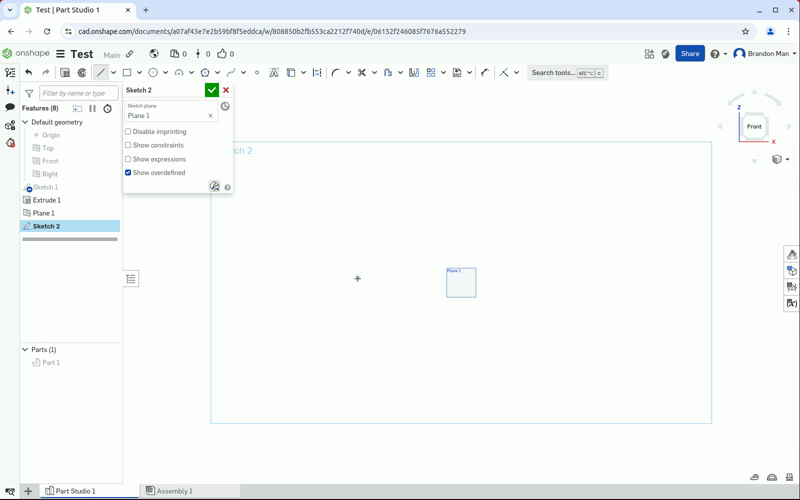
key_down(shift)
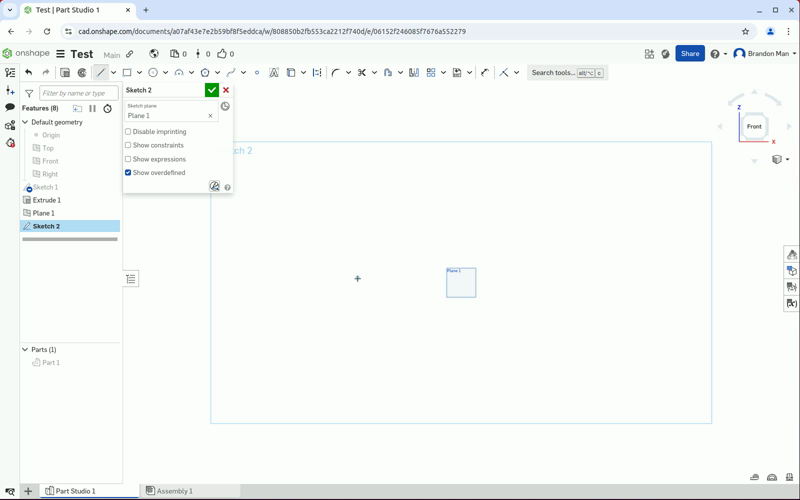
mouse_move(456, 278)
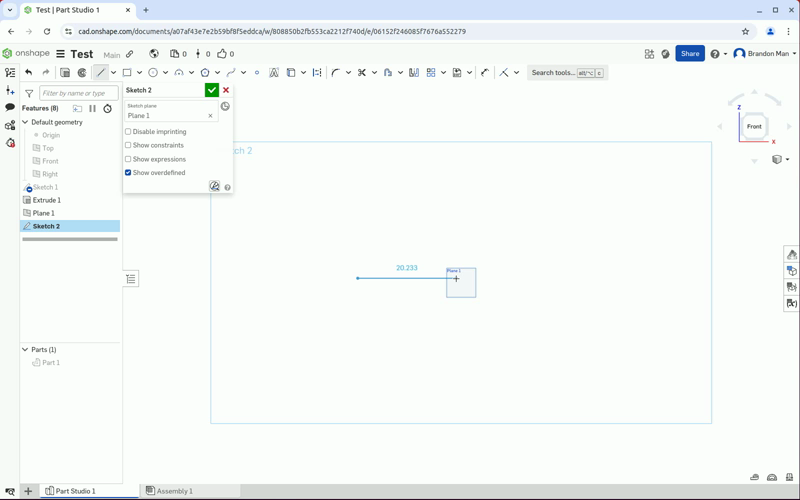
click(456, 278)
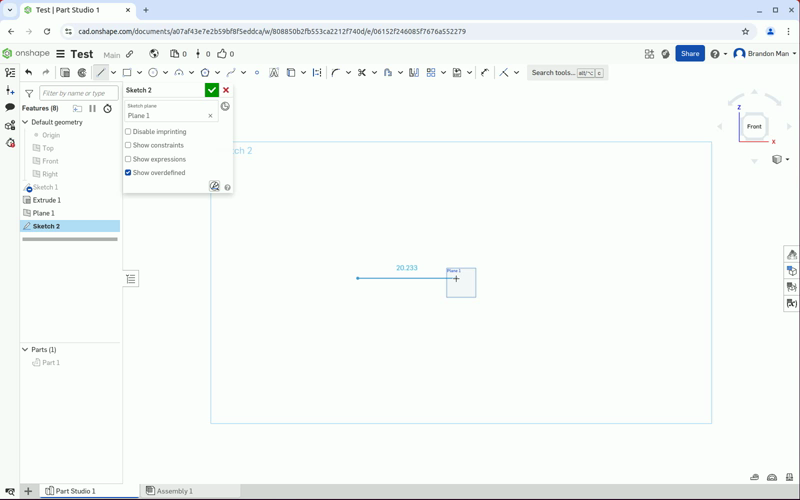
key_up(shift)
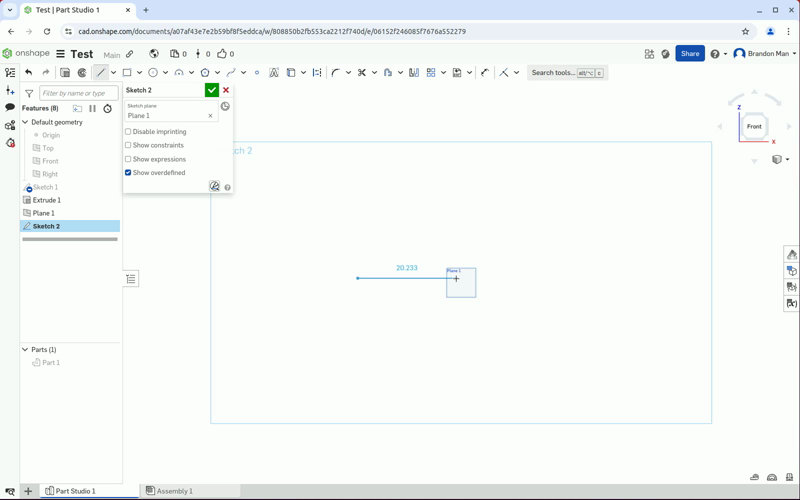
key_down(shift)
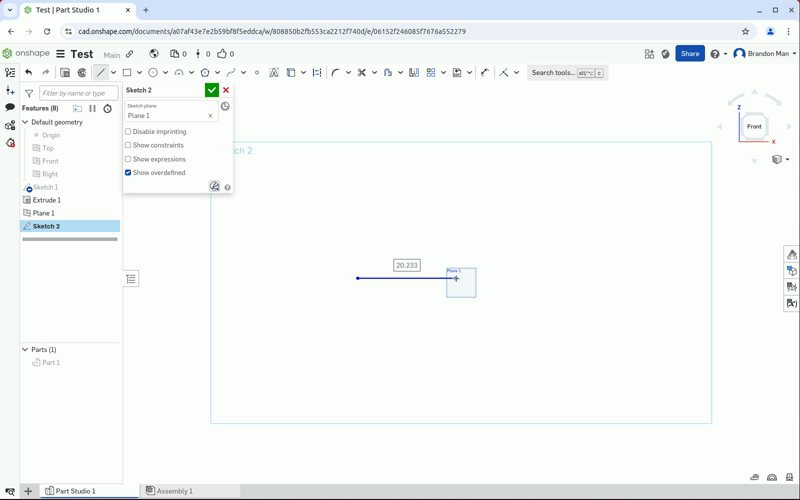
mouse_move(456, 179)
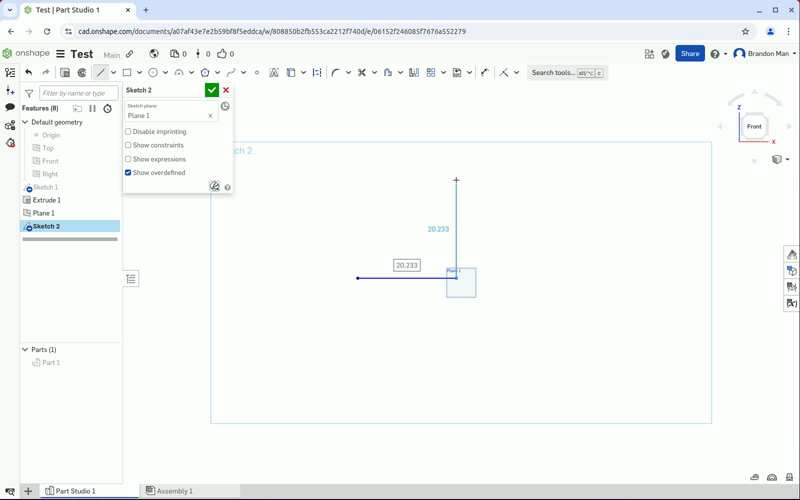
click(456, 179)
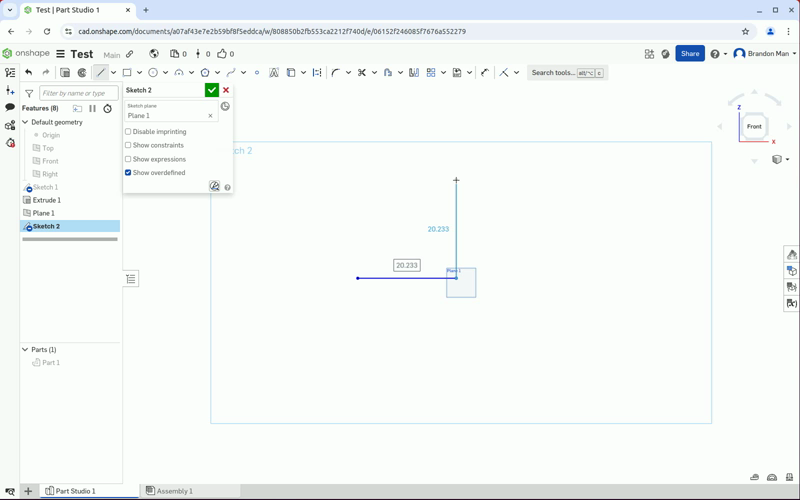
key_up(shift)
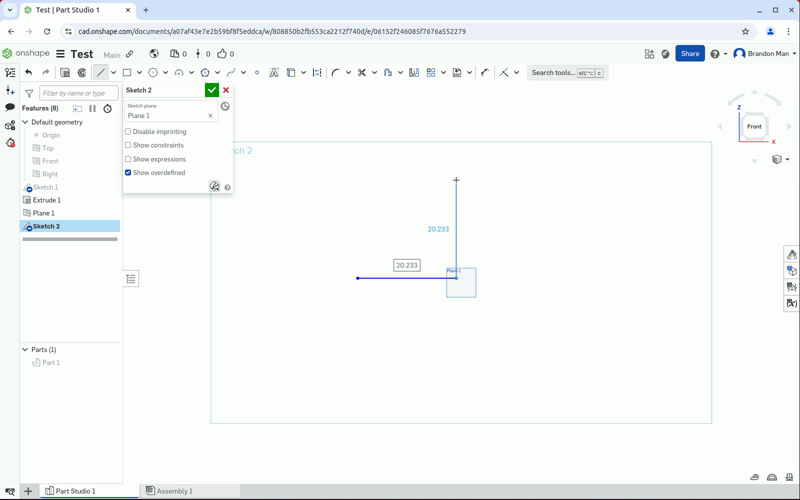
key_down(shift)
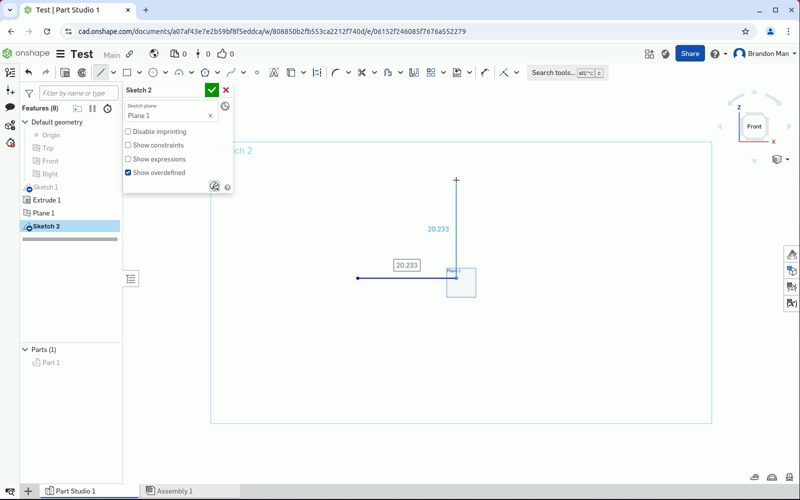
mouse_move(357, 179)
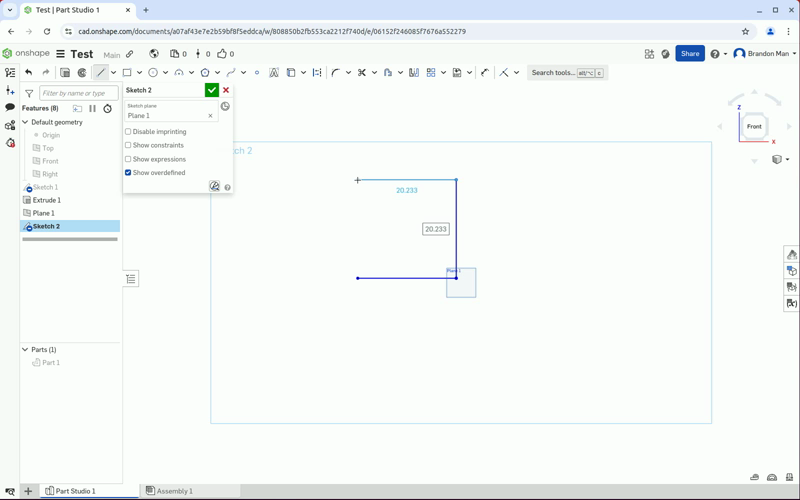
click(357, 179)
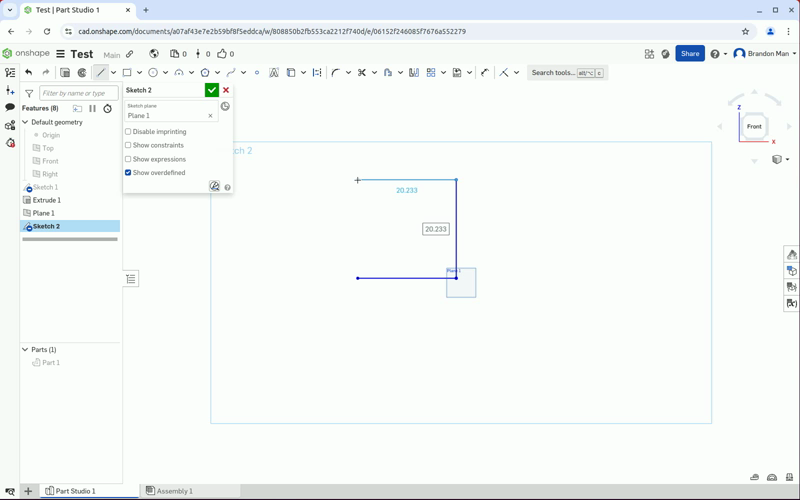
key_up(shift)
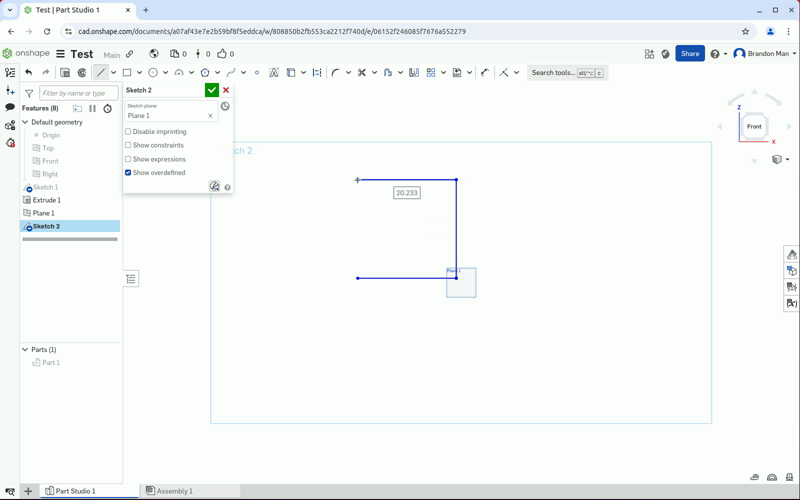
key_down(shift)
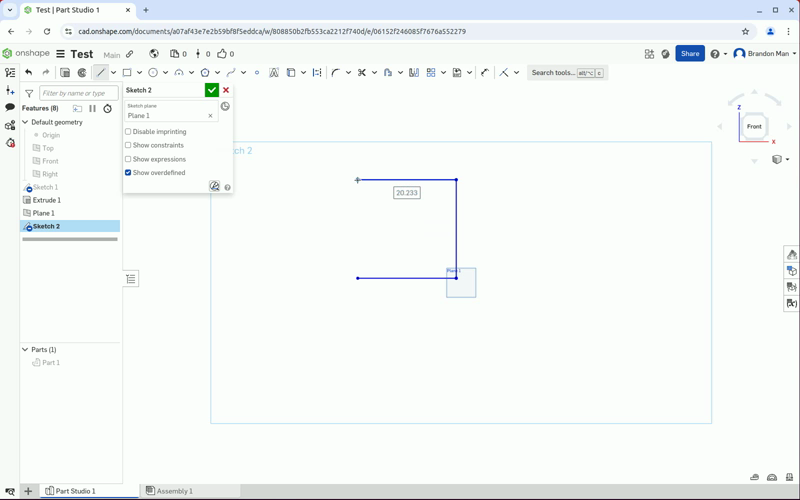
mouse_move(357, 278)
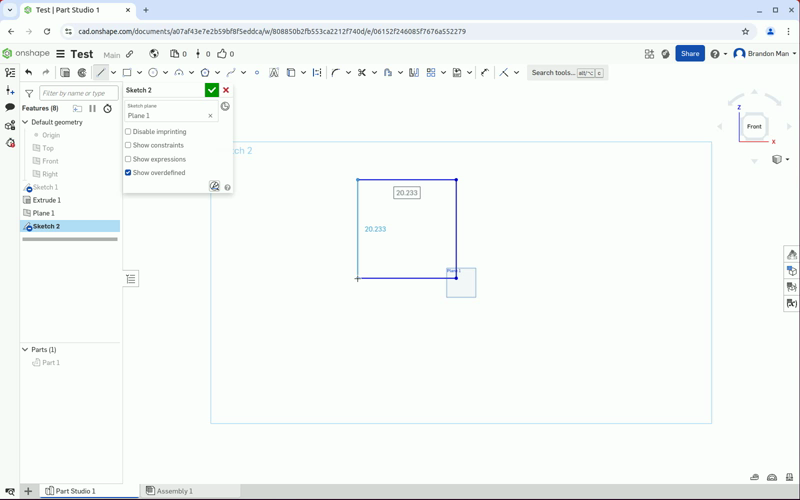
key_up(shift)
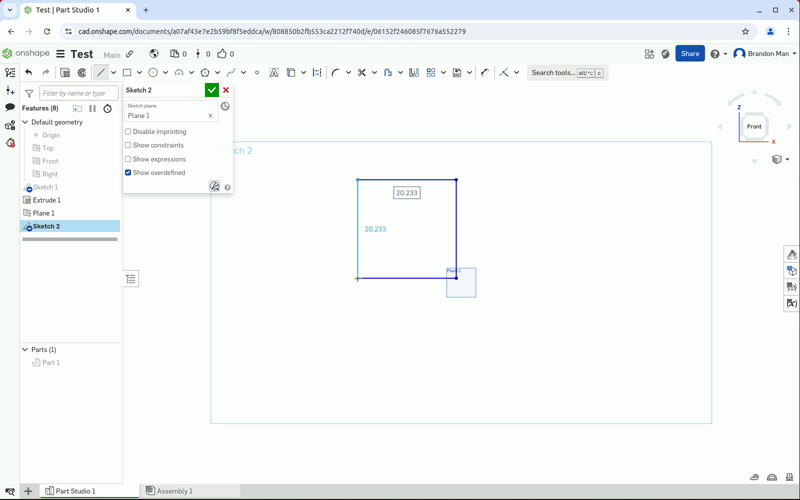
click(357, 278)
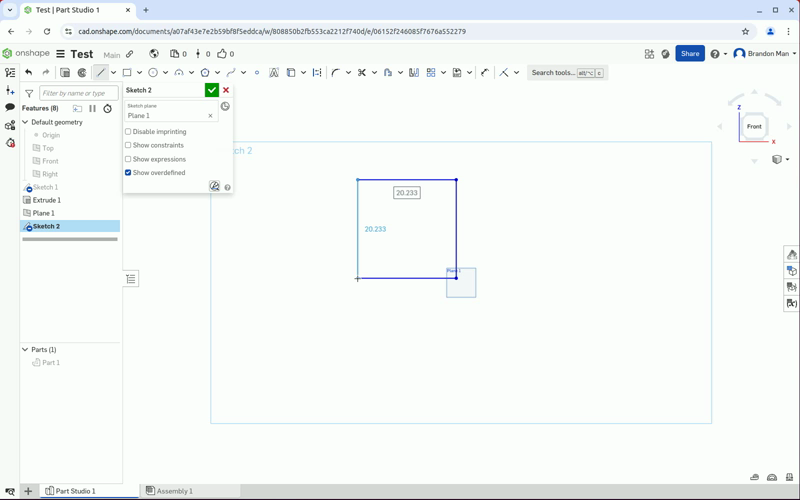
key(esc)
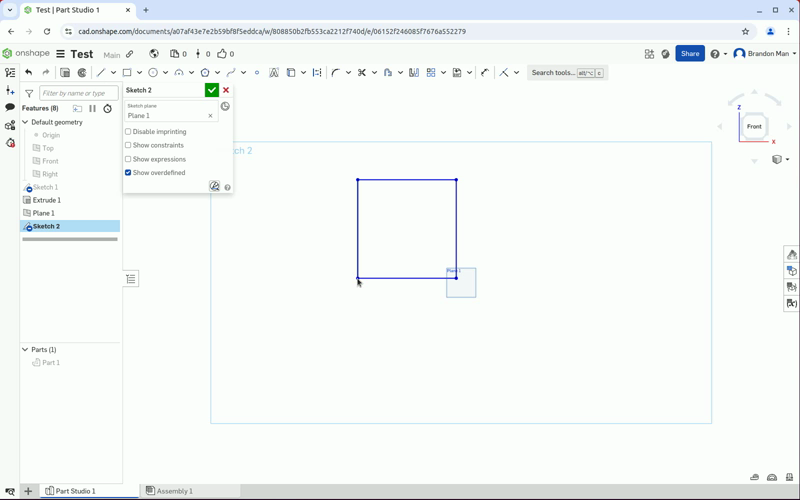
mouse_move(435, 212)
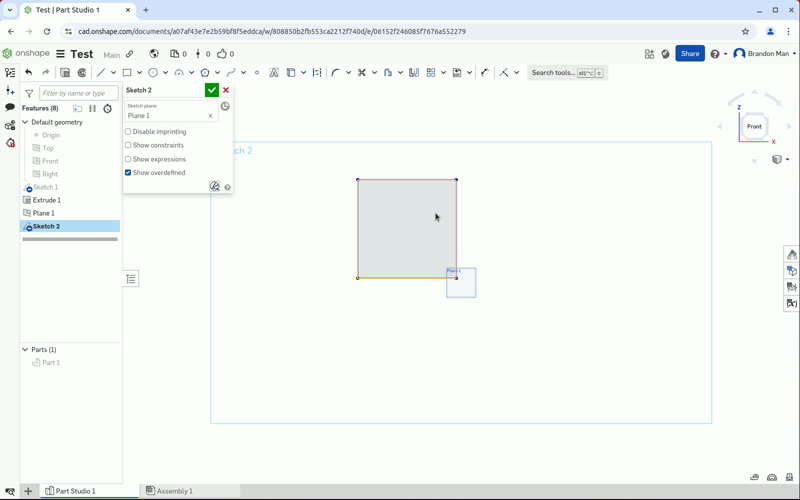
click(435, 212)
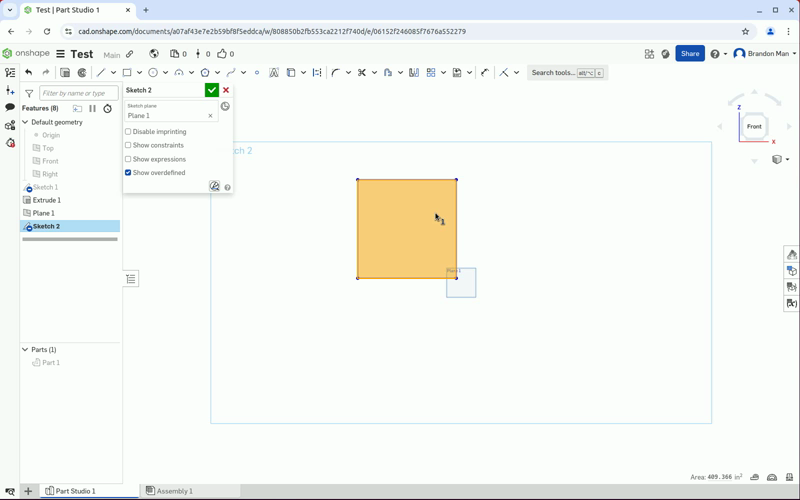
mouse_move(73, 352)
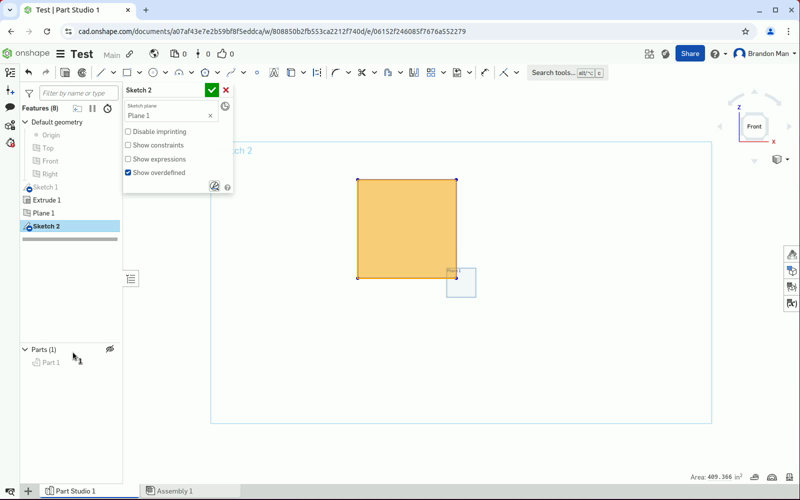
key(shift+y)
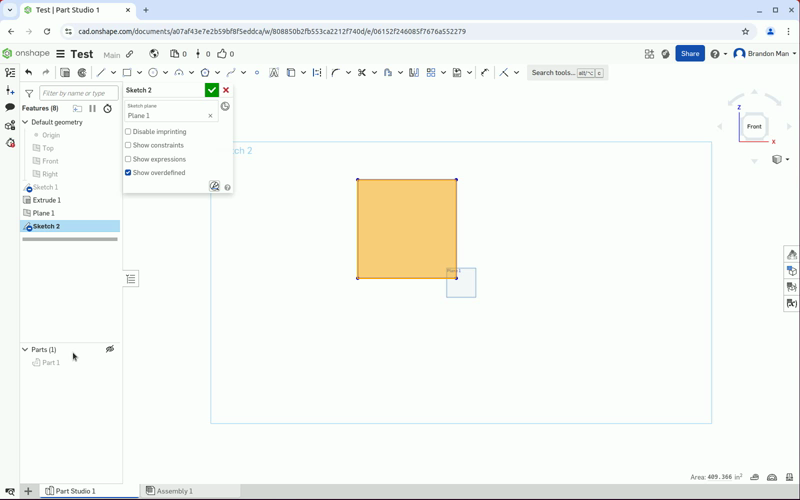
key(shift+e)
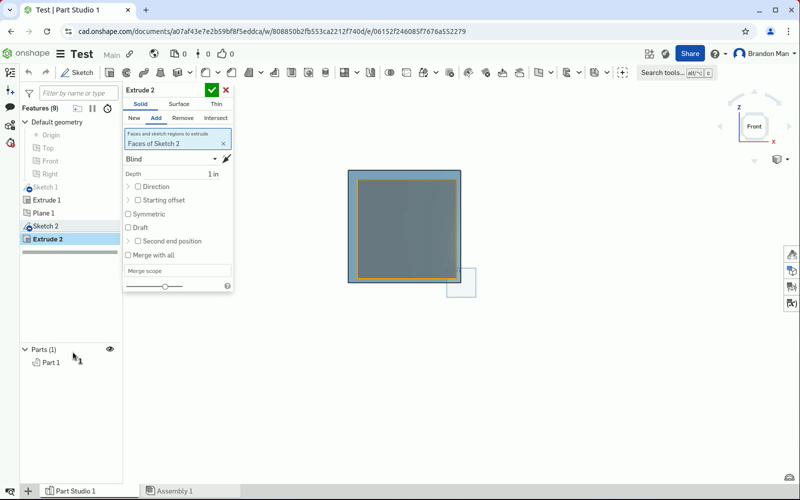
mouse_move(143, 106)
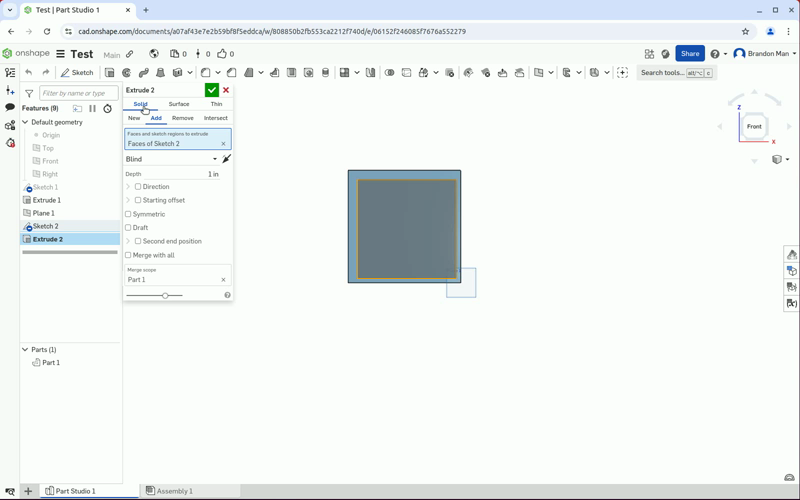
click(143, 106)
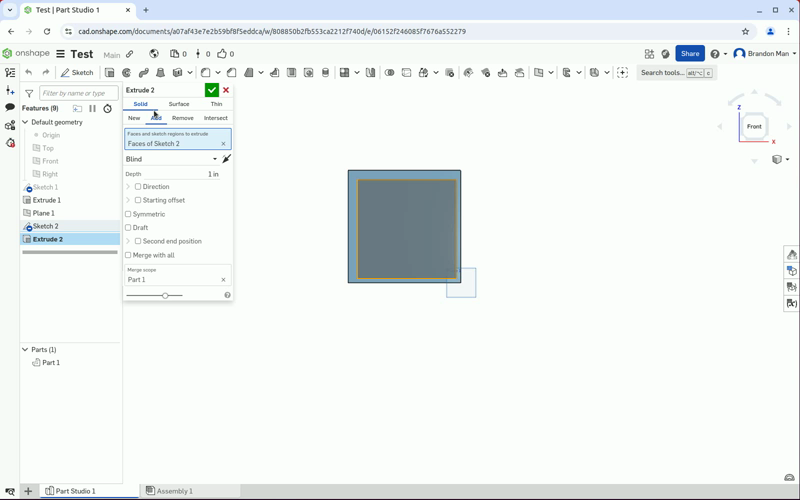
mouse_move(186, 120)
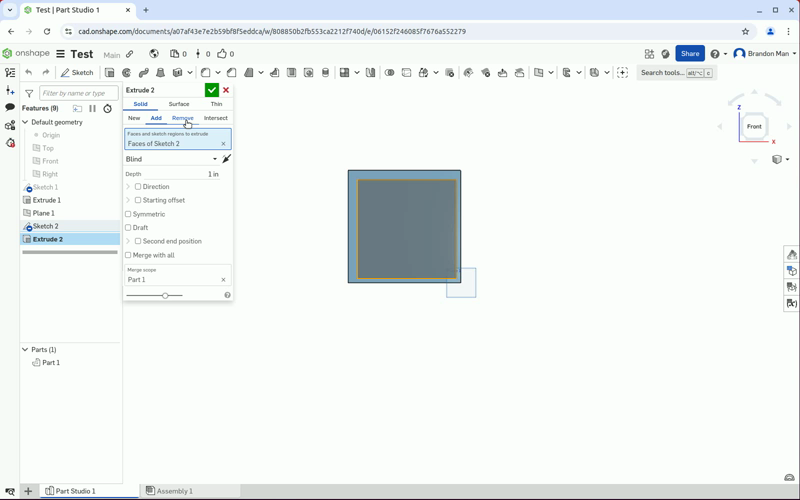
click(186, 120)
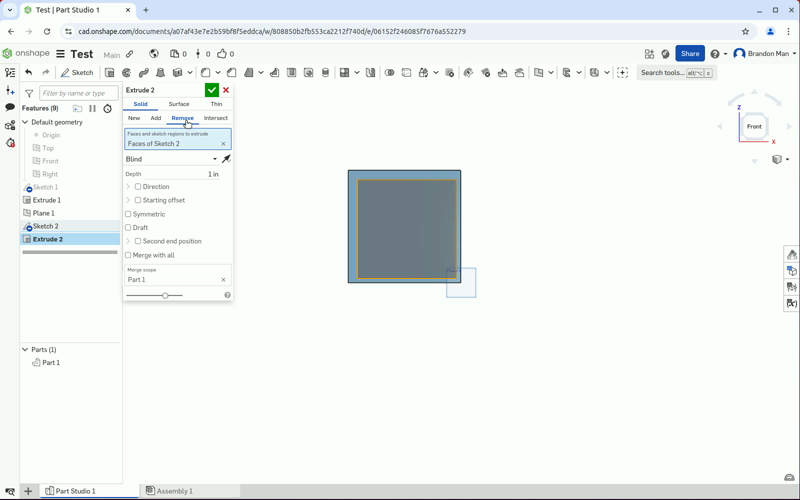
key(tab, 4)
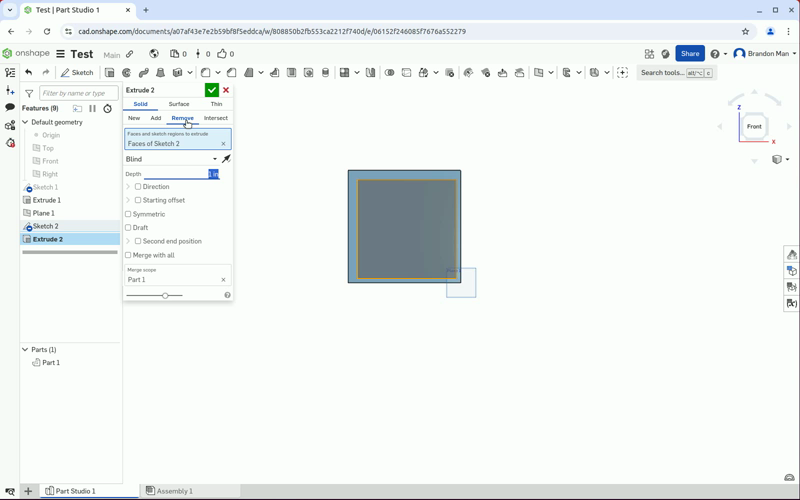
text(23.59)
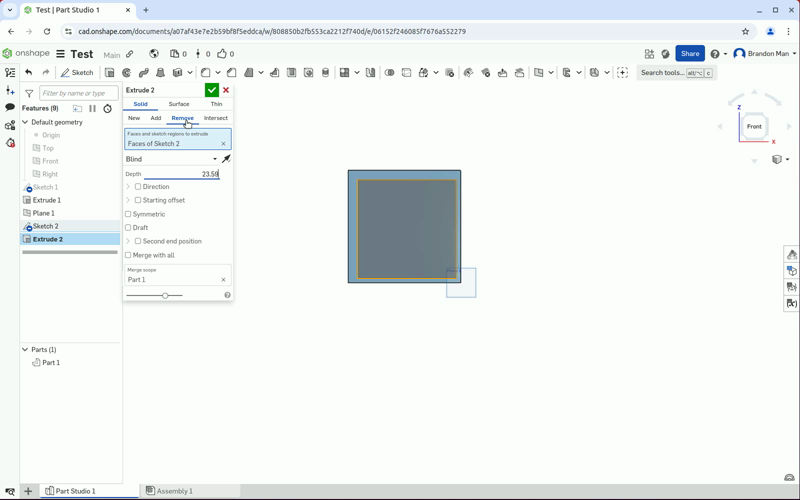
key(tab, 6)
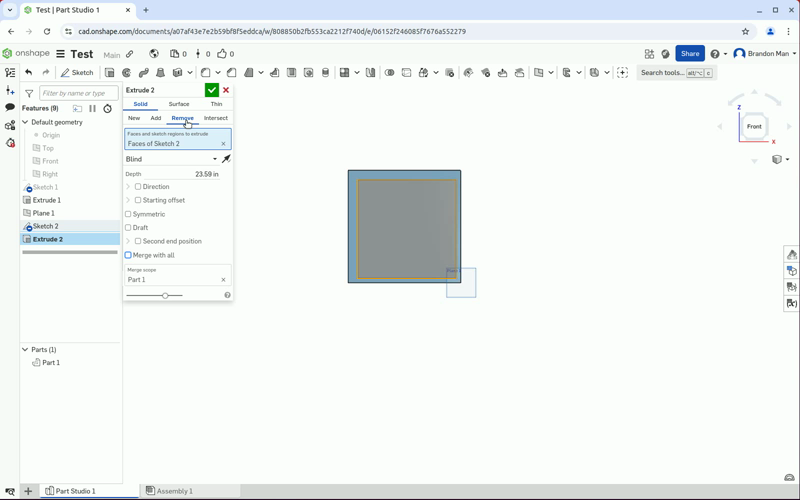
key(space)
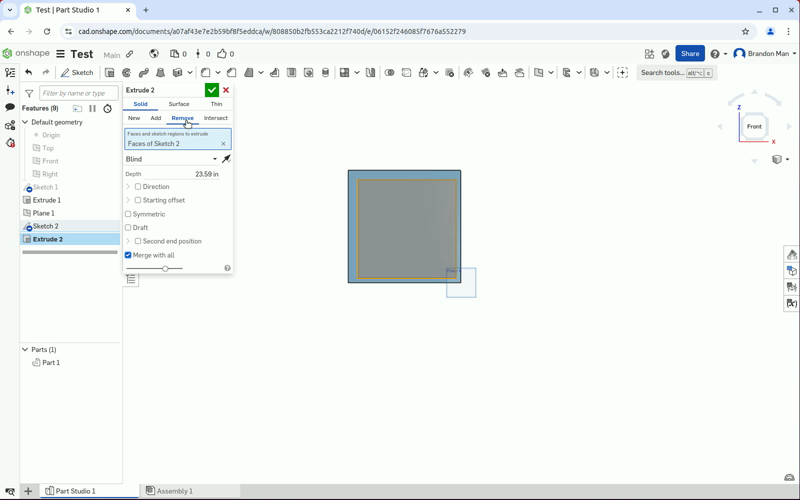
key(enter)
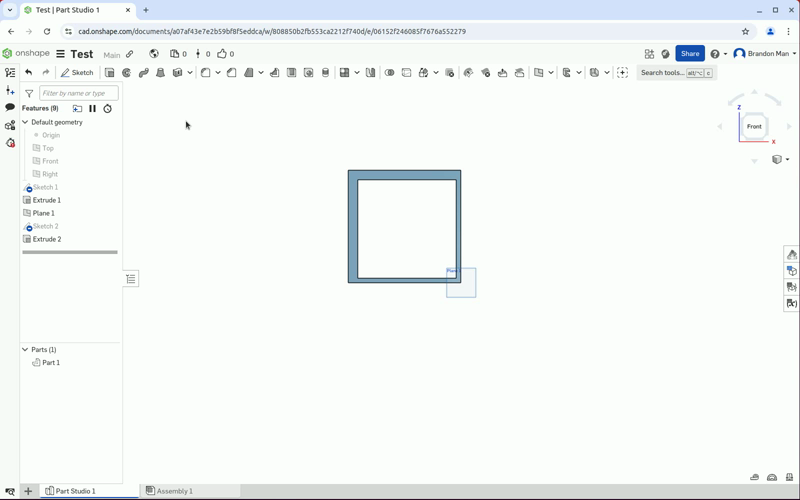
key(shift+h)
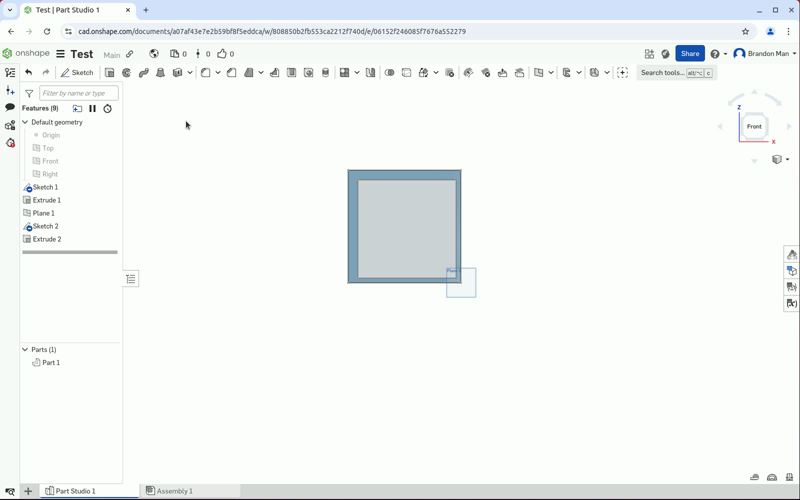
key(shift+h)
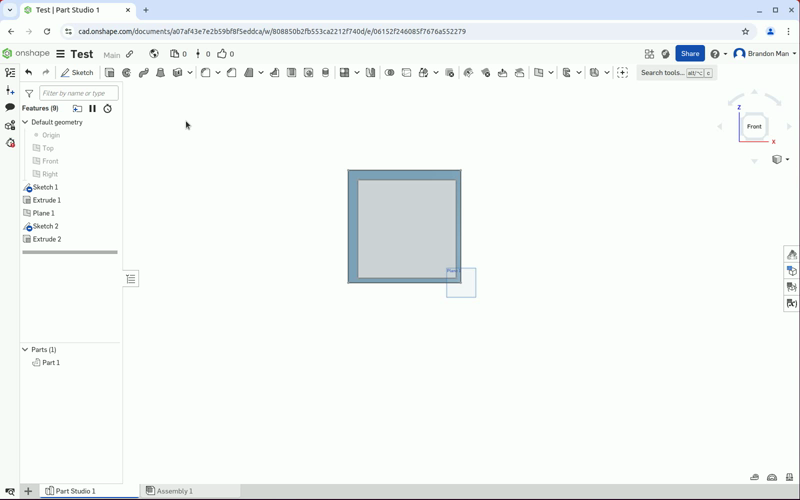
key(shift+7)
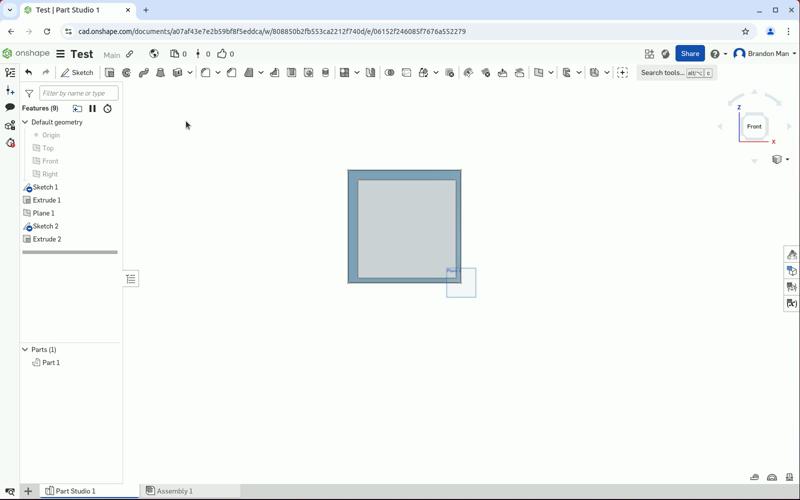
key(left, 2)
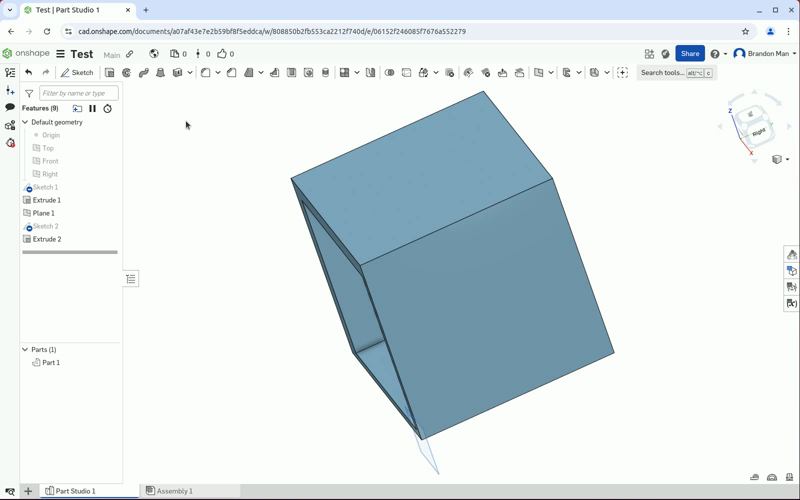
key(down, 2)
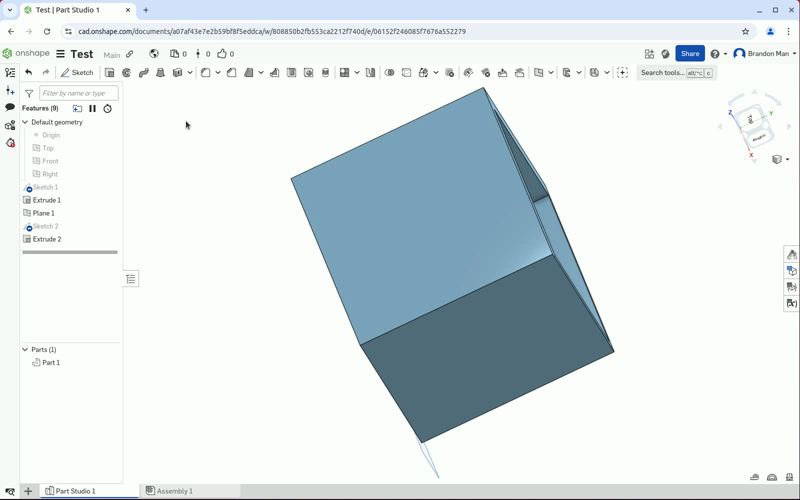
key(up, 2)
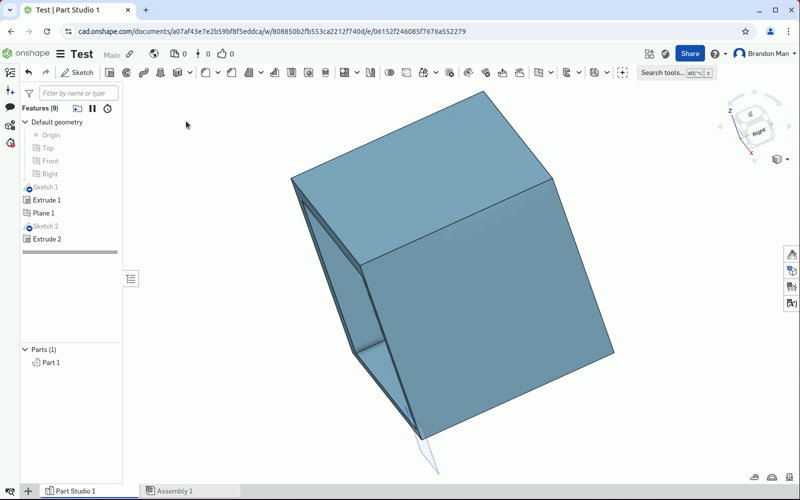
key(right, 2)
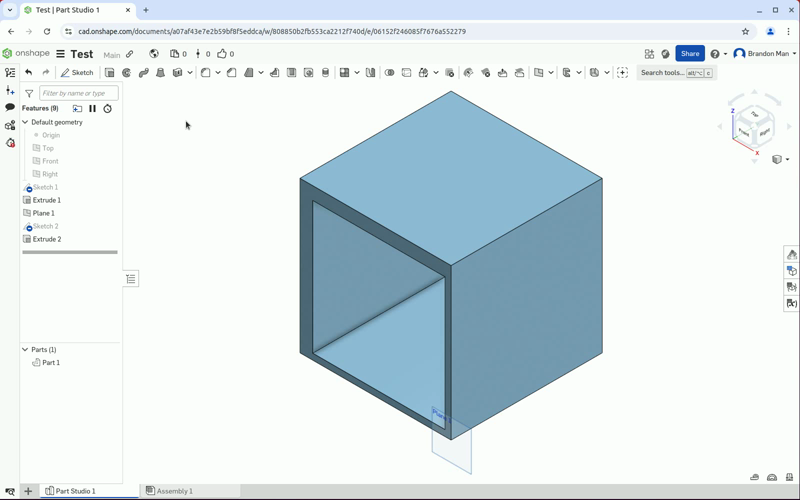
mouse_move(73, 189)
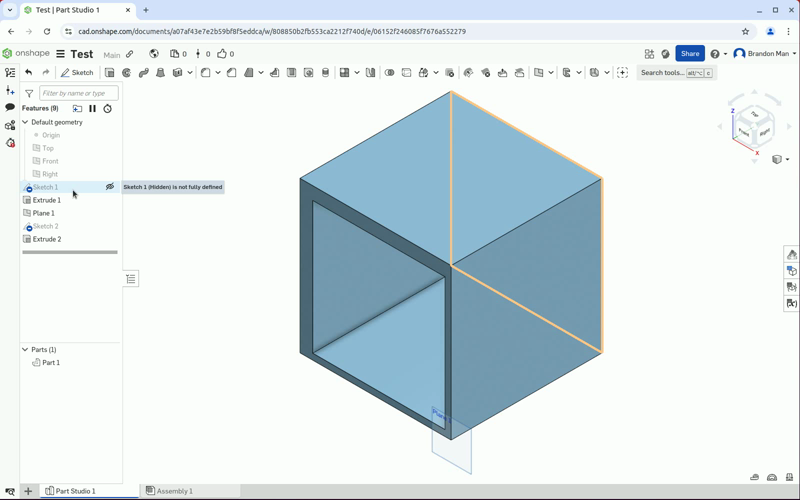
click(73, 189)